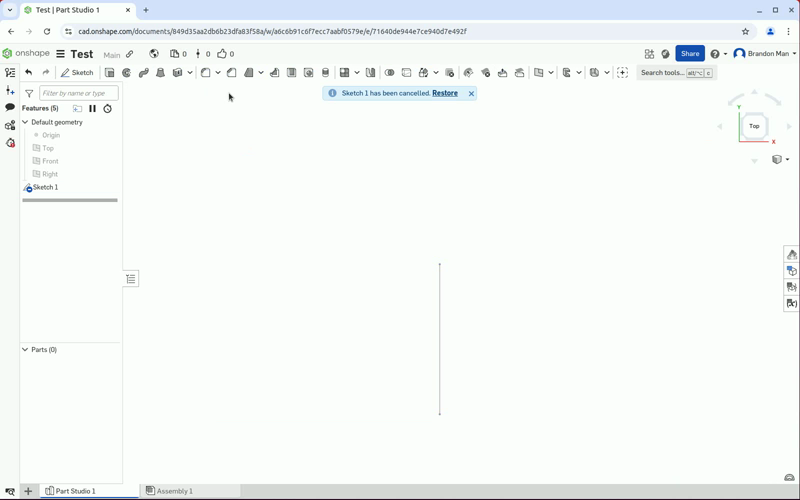
key(shift+h)
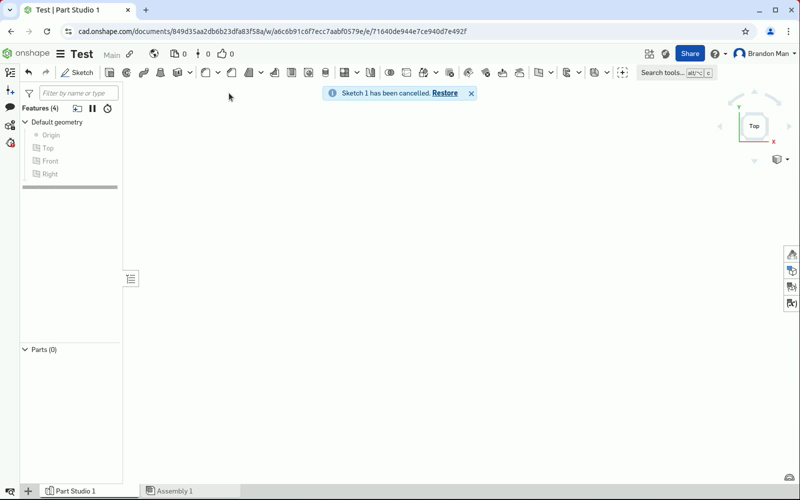
key(shift+s)
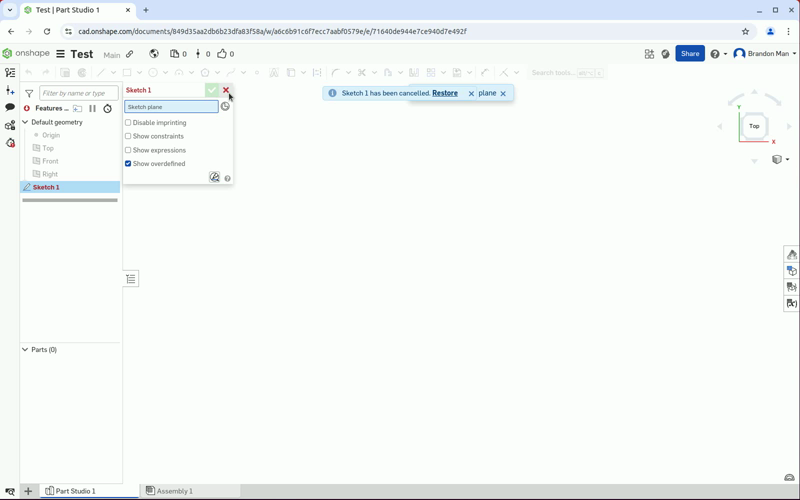
mouse_move(73, 150)
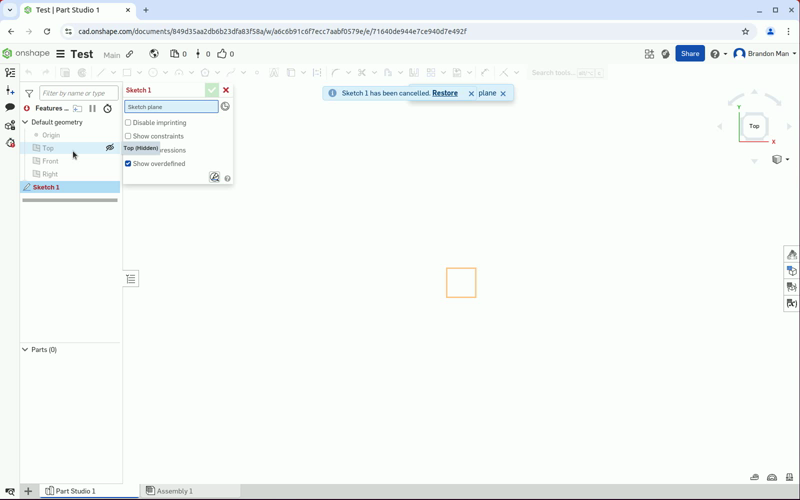
click(73, 150)
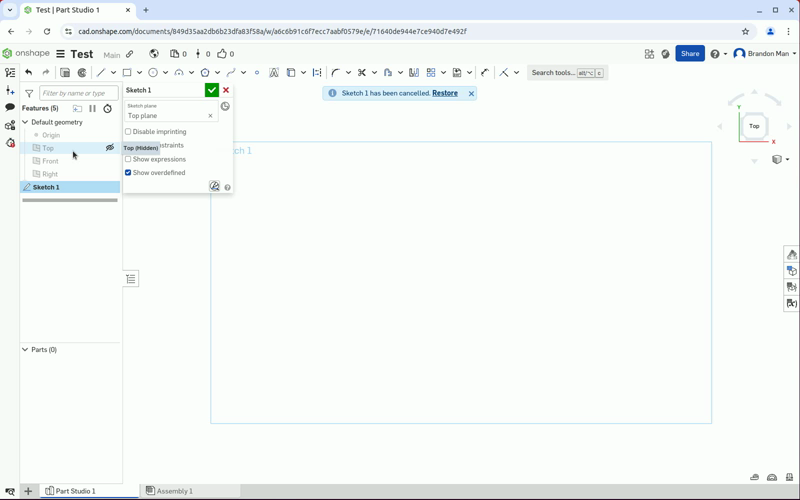
mouse_move(73, 352)
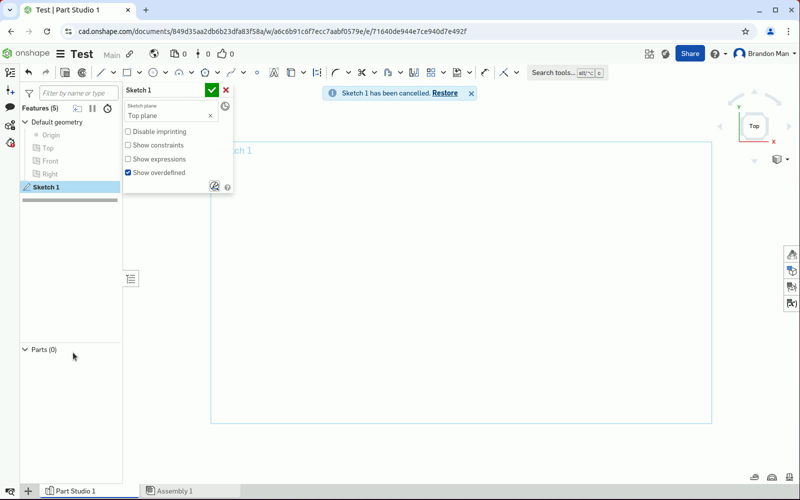
key(y)
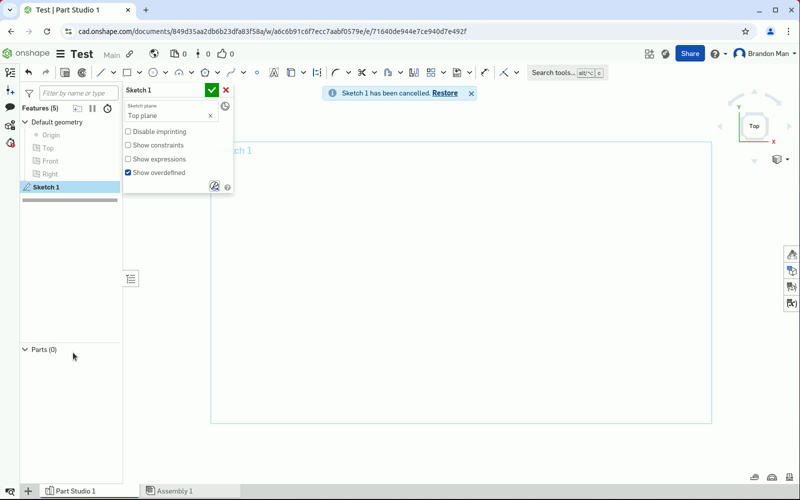
key(l)
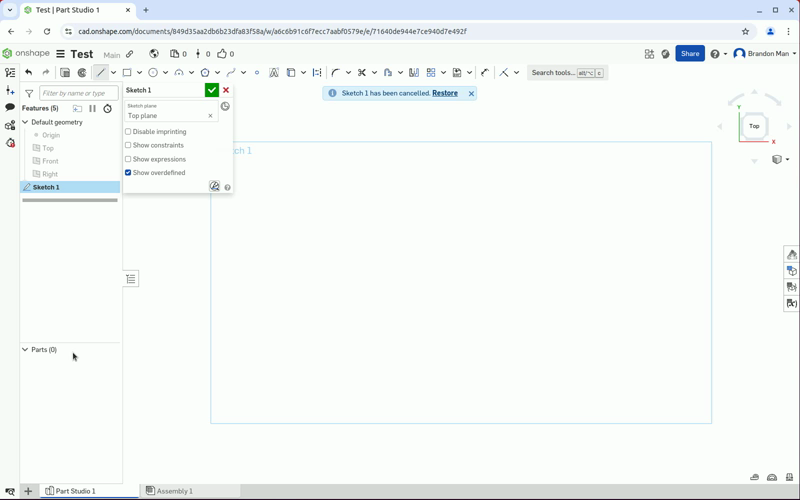
key_down(shift)
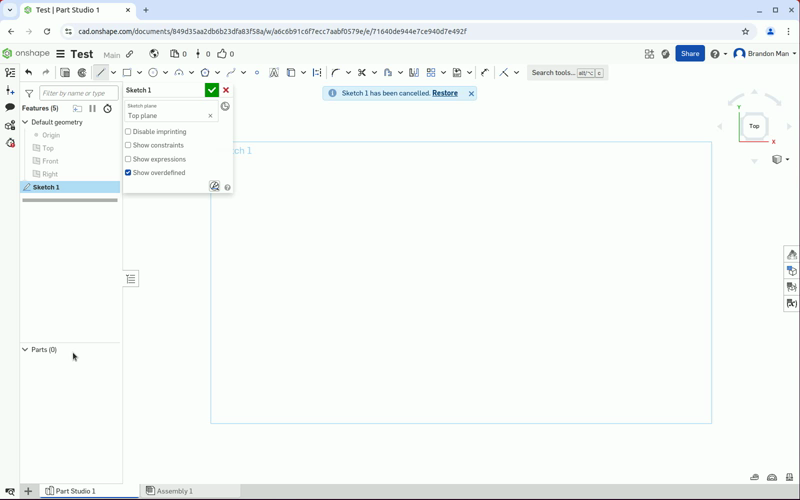
mouse_move(447, 308)
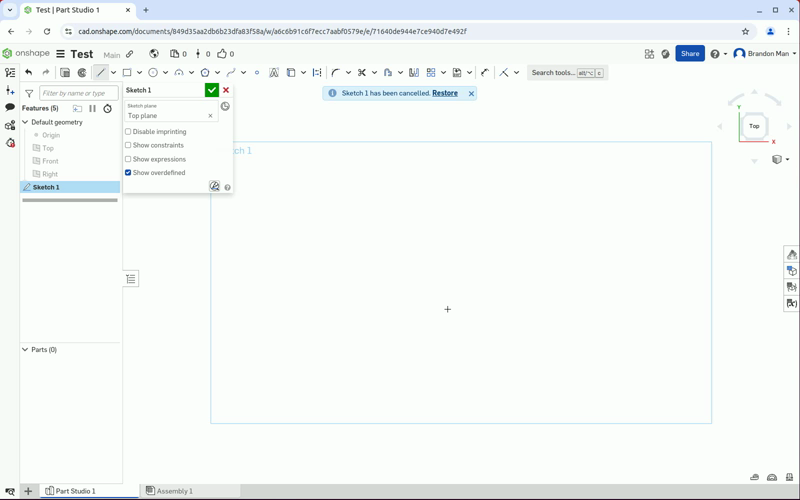
click(447, 308)
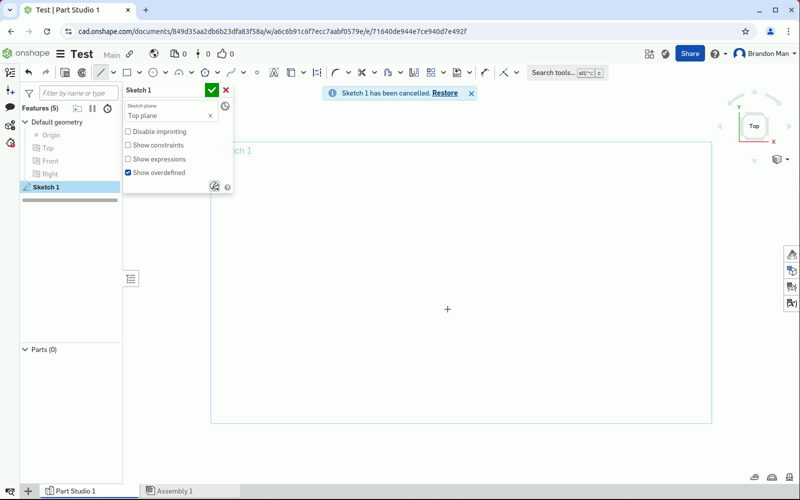
key_up(shift)
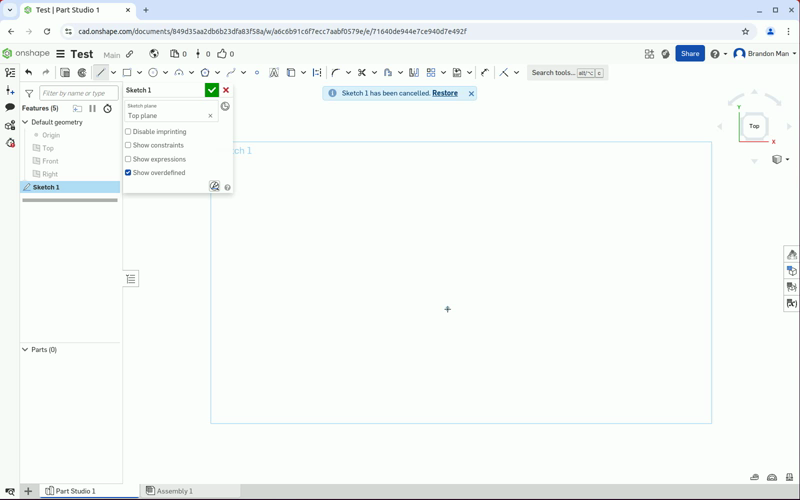
key_down(shift)
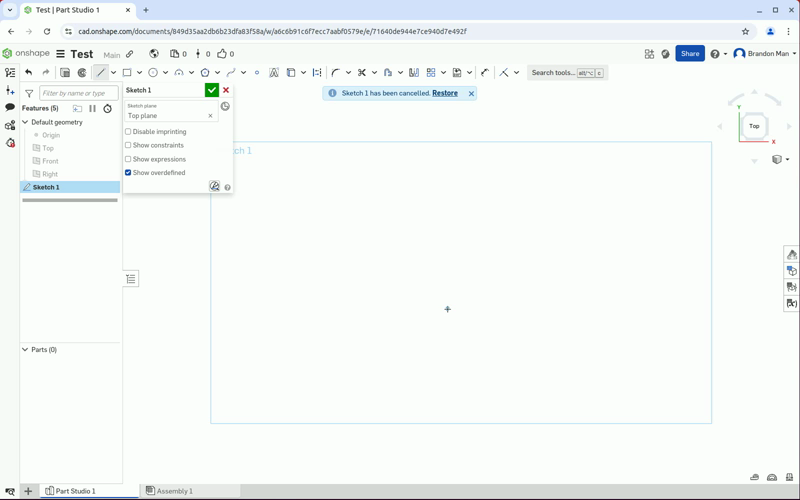
mouse_move(477, 308)
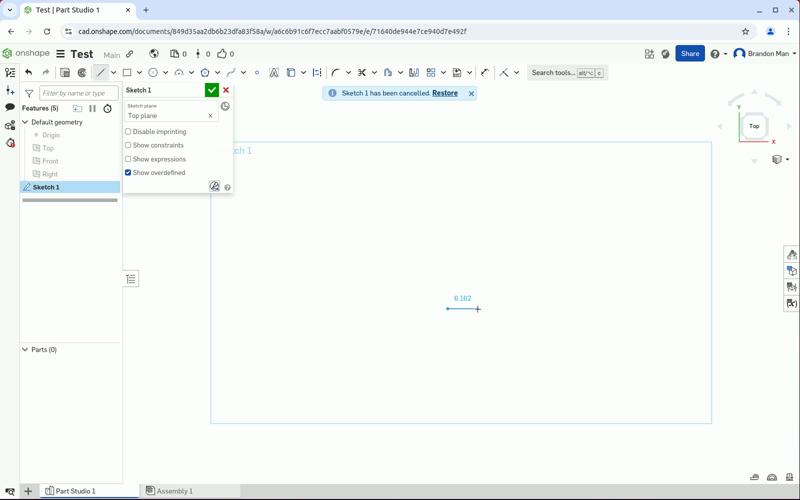
mouse_move(474, 308)
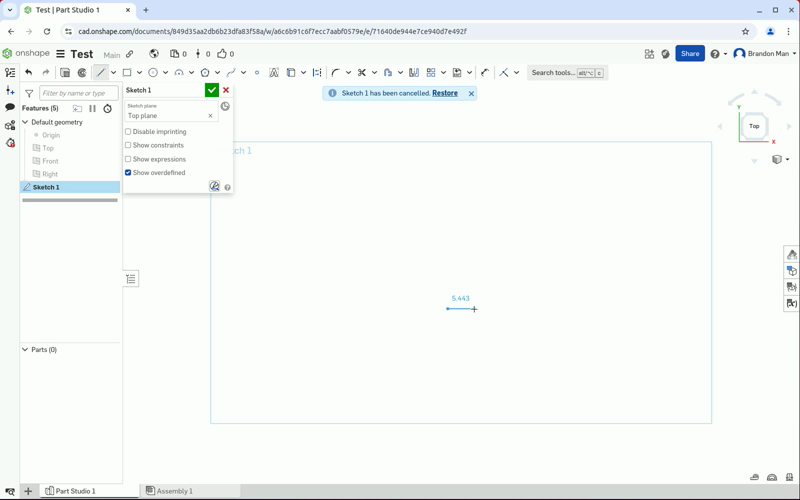
click(474, 308)
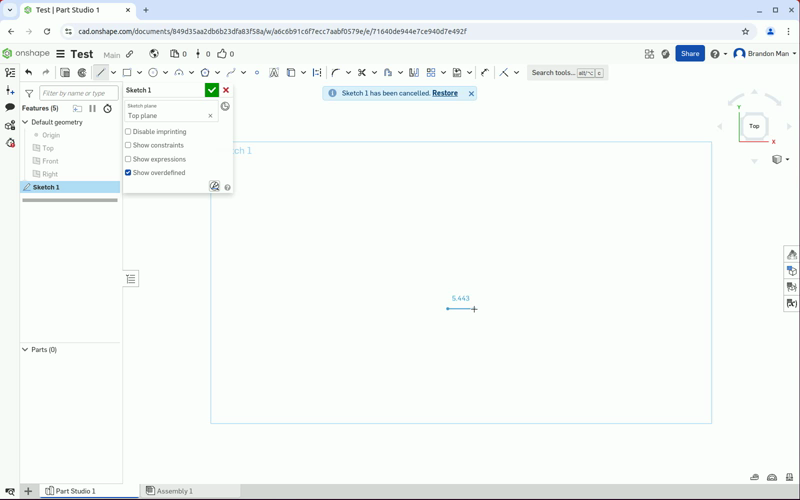
key_up(shift)
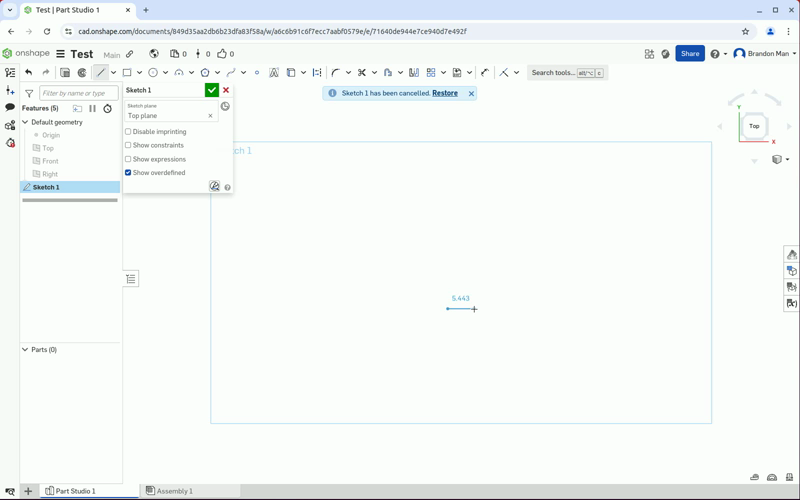
key_down(shift)
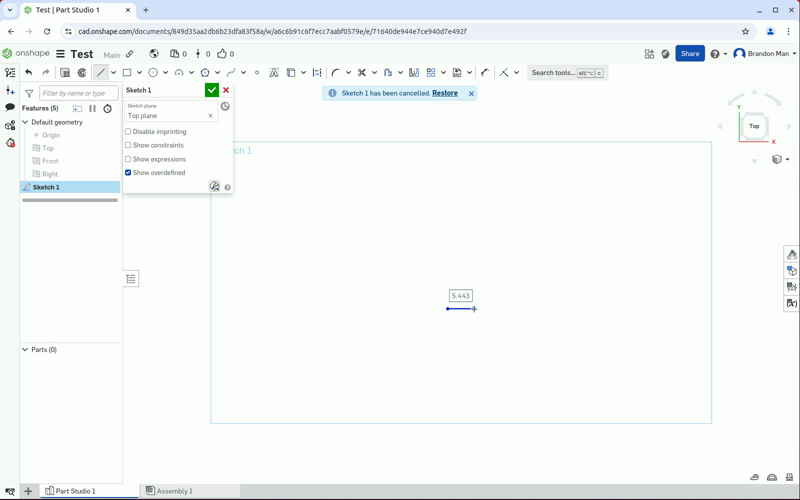
mouse_move(504, 308)
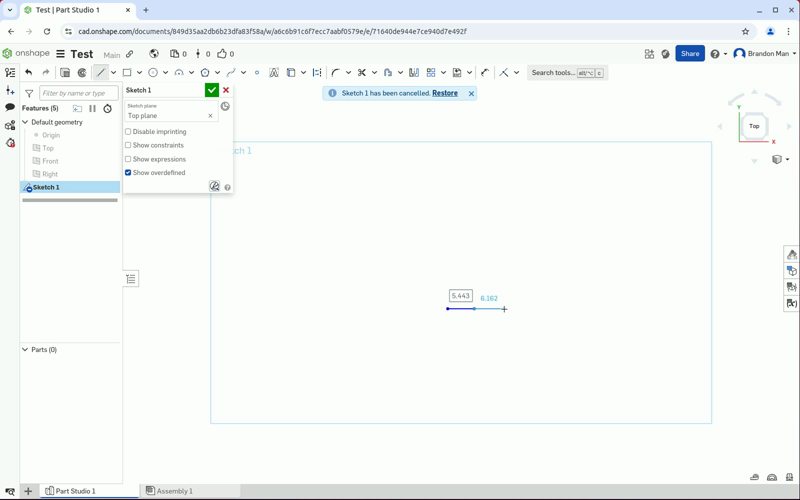
mouse_move(474, 256)
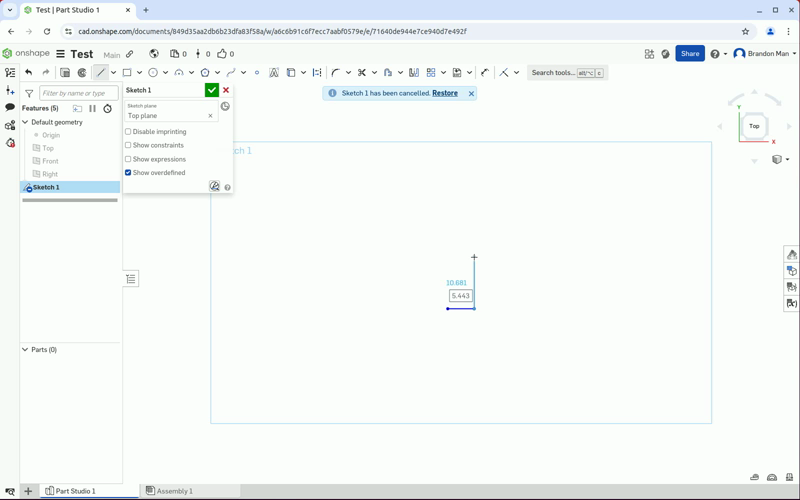
click(474, 256)
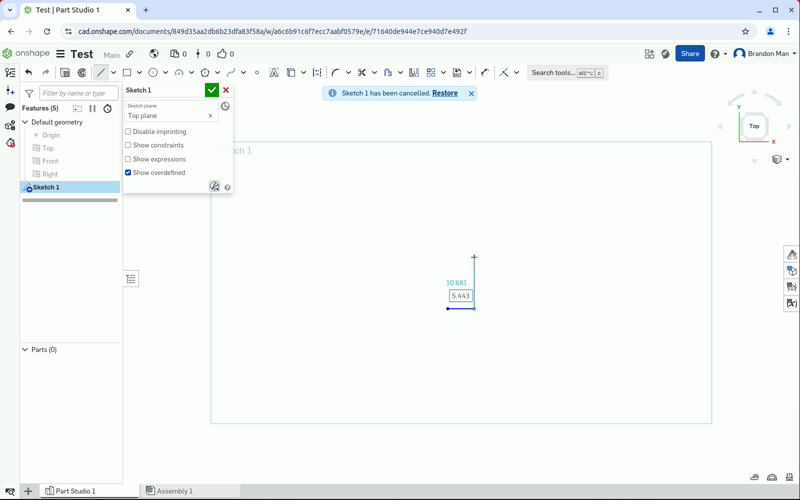
key_up(shift)
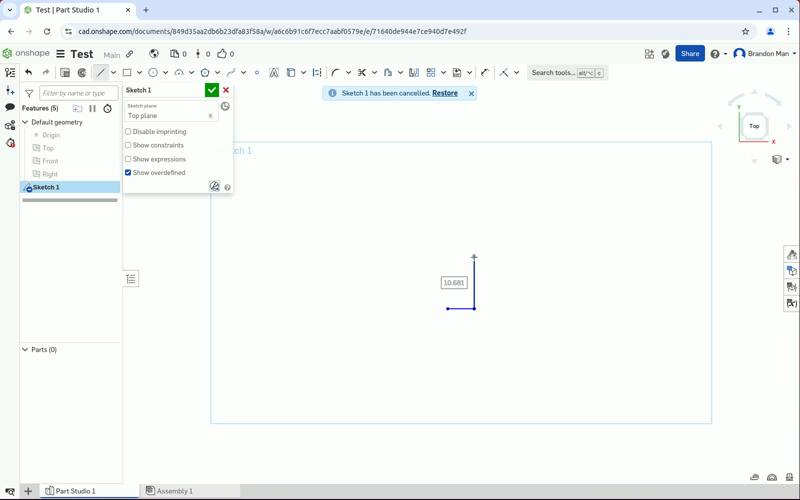
key_down(shift)
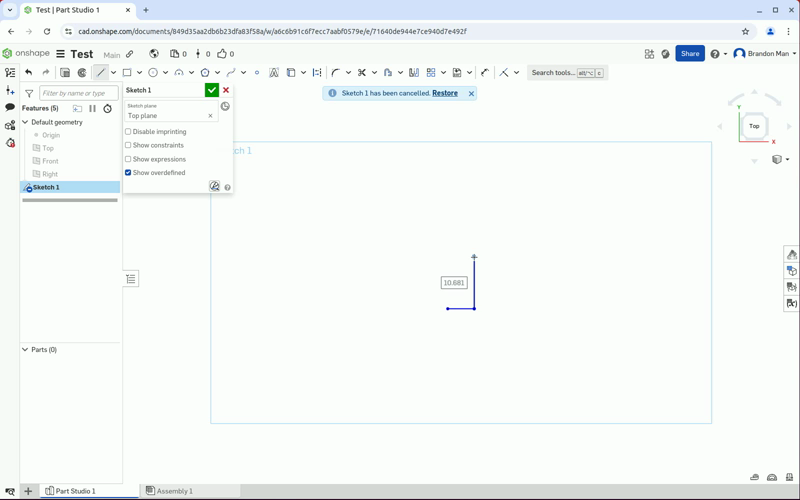
mouse_move(504, 256)
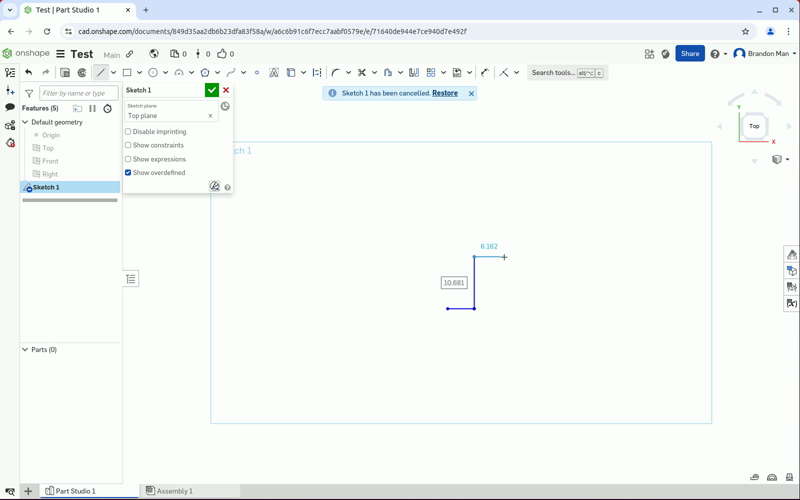
mouse_move(447, 256)
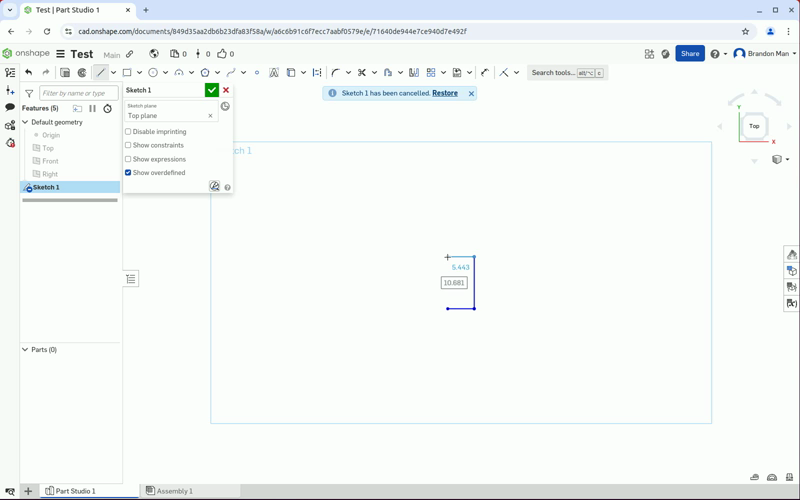
click(447, 256)
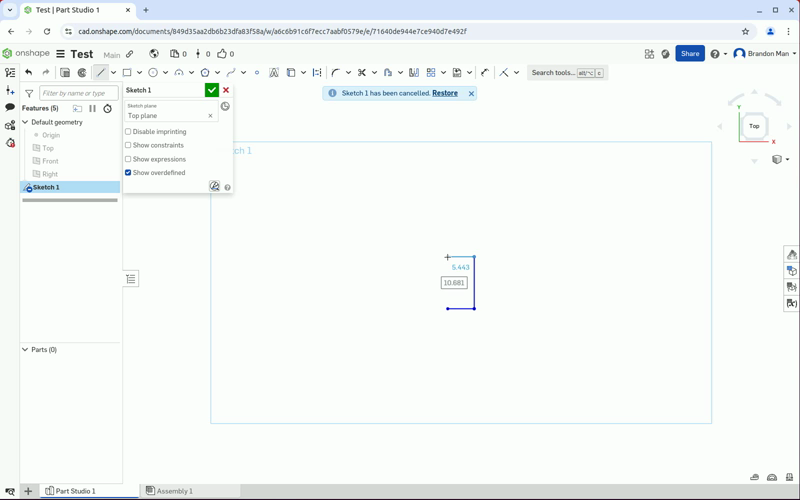
key_up(shift)
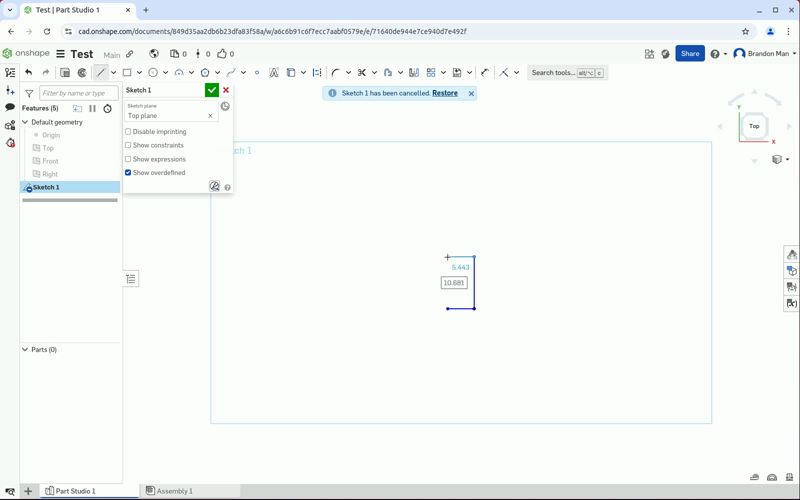
mouse_move(477, 256)
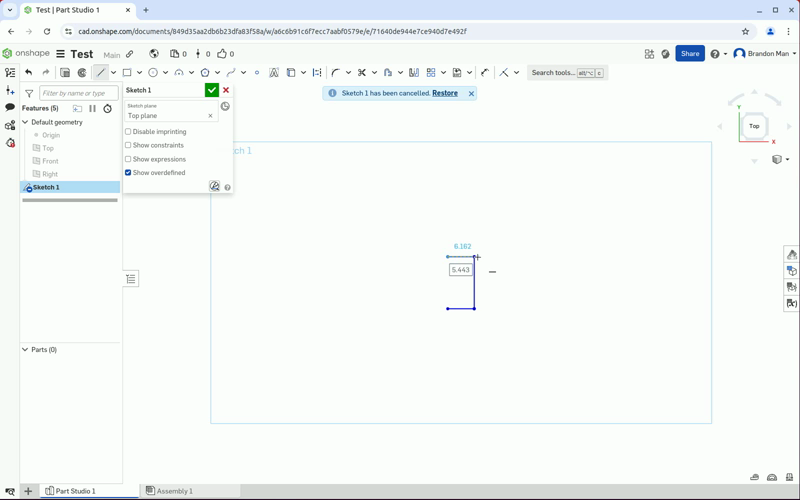
key_down(shift)
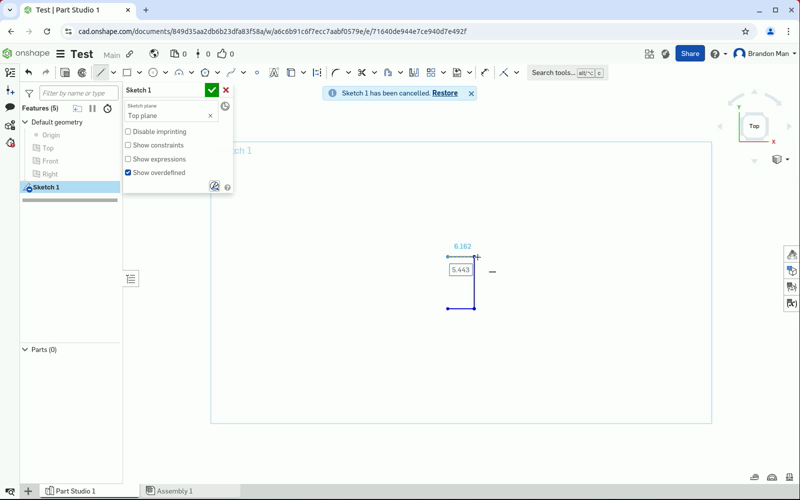
mouse_move(447, 308)
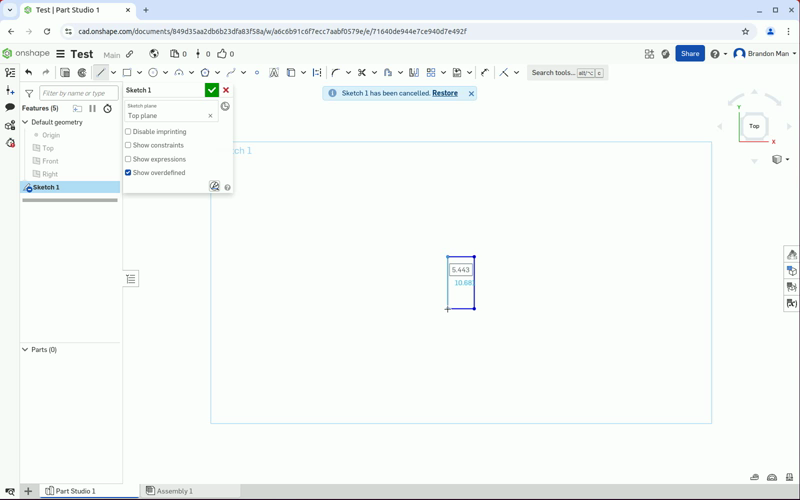
key_up(shift)
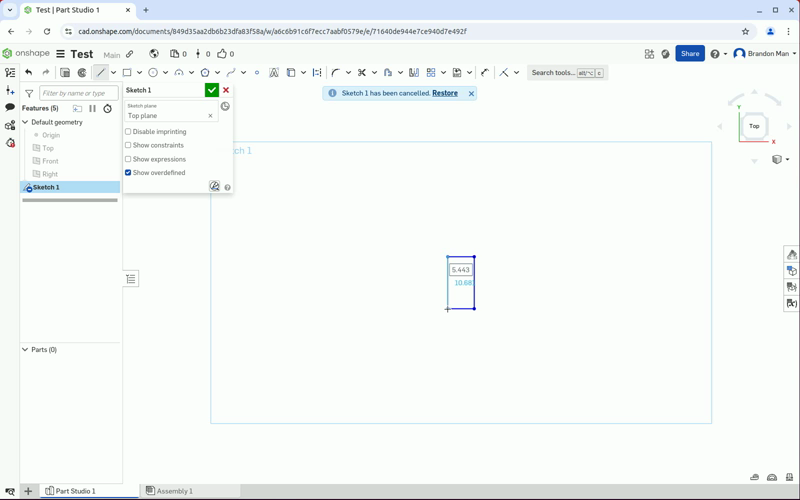
click(447, 308)
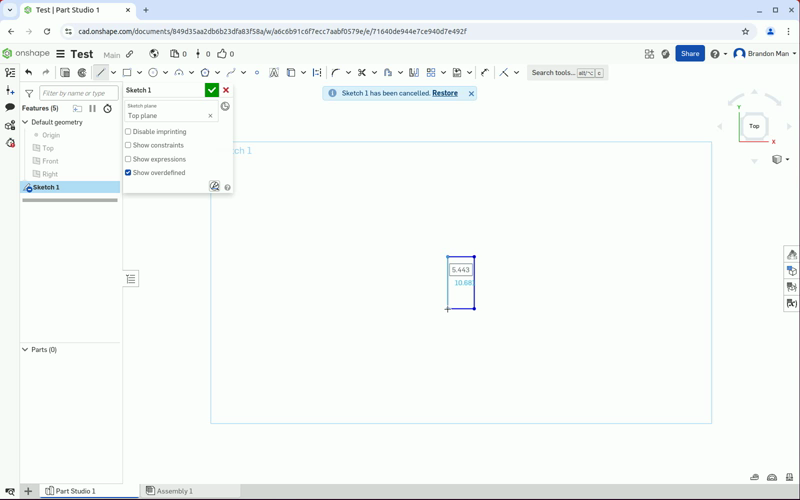
key(esc)
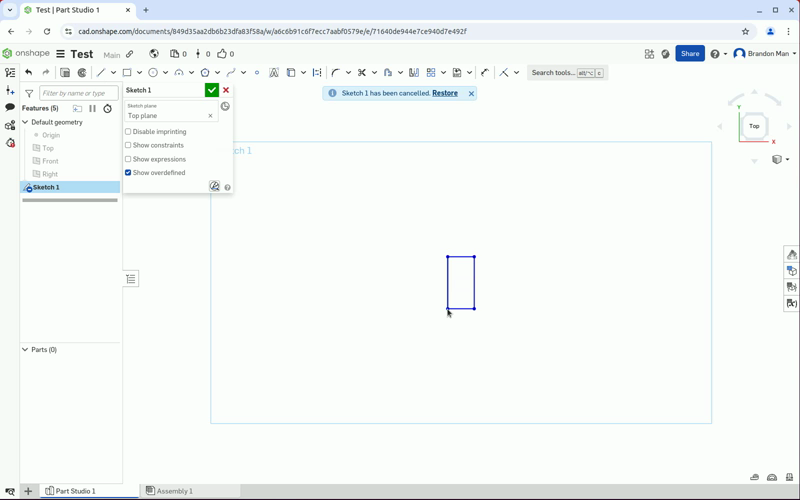
mouse_move(461, 299)
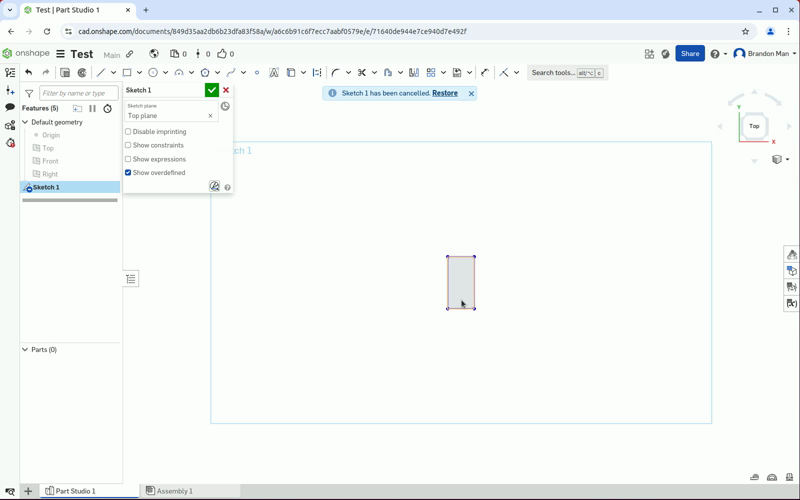
scroll(6)
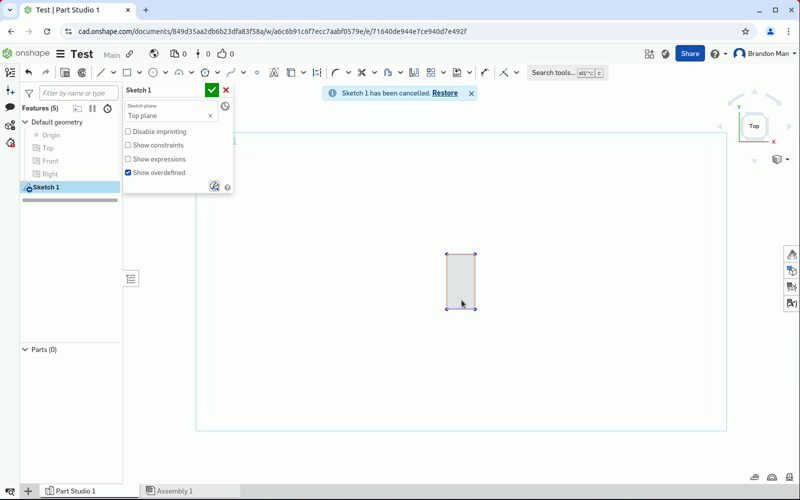
scroll(6)
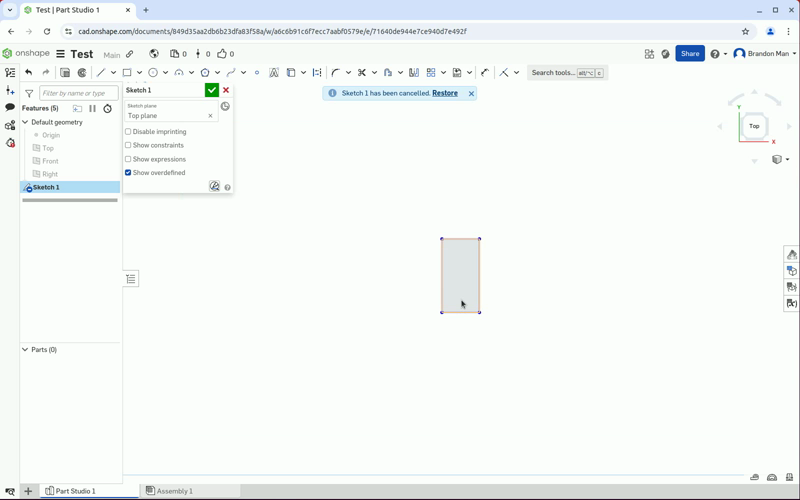
scroll(6)
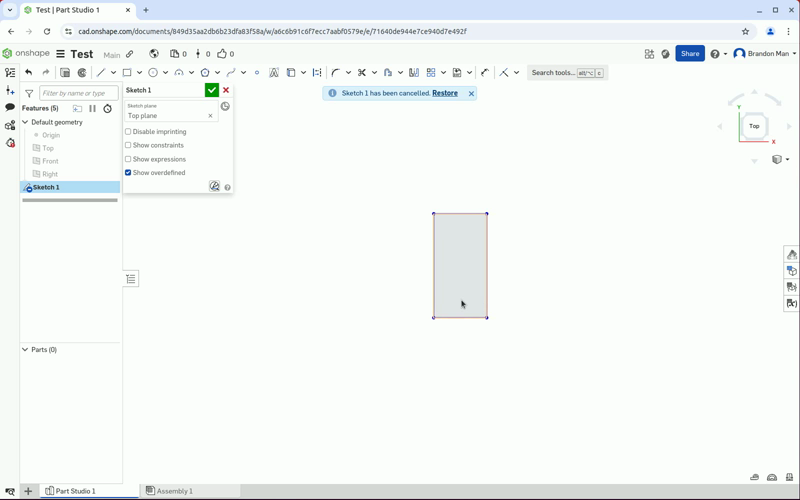
scroll(6)
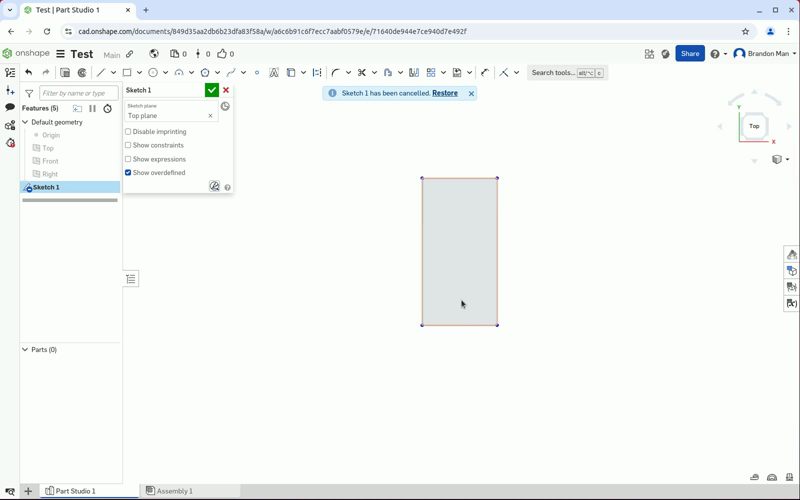
scroll(6)
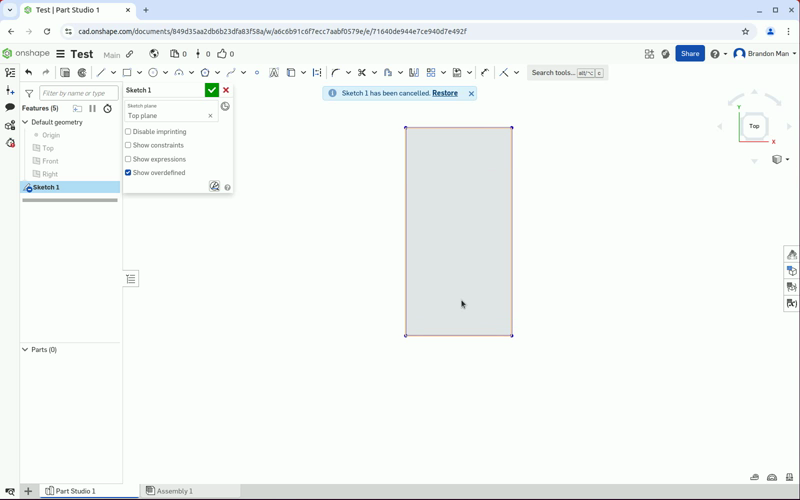
scroll(6)
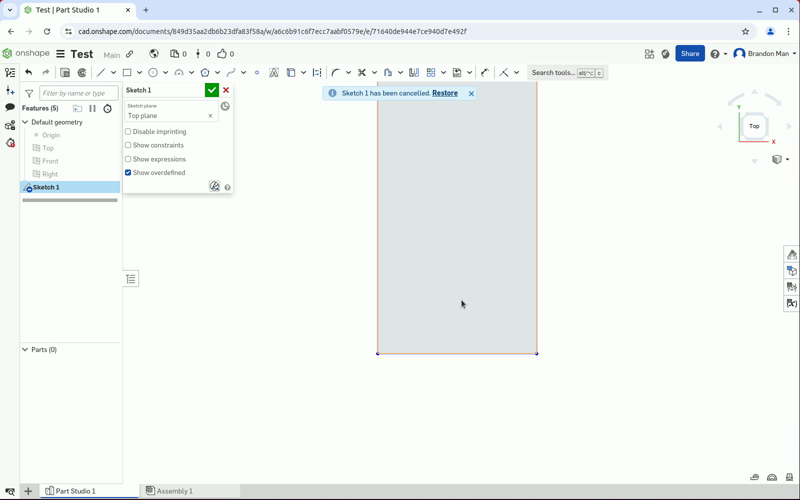
scroll(6)
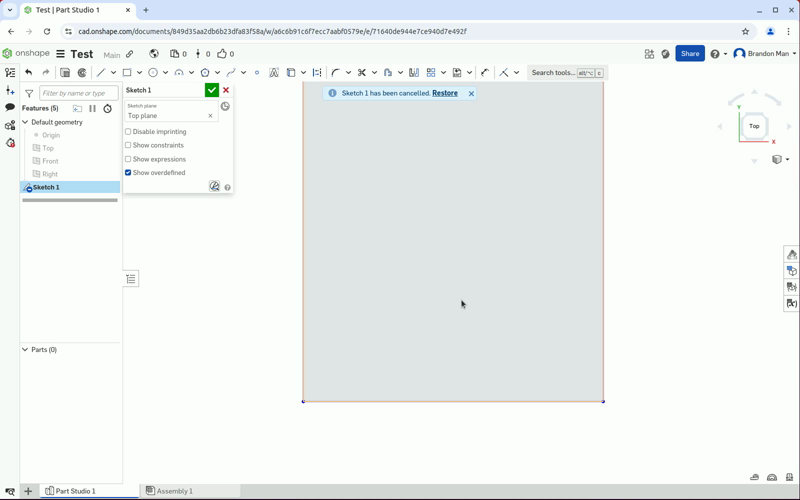
click(461, 299)
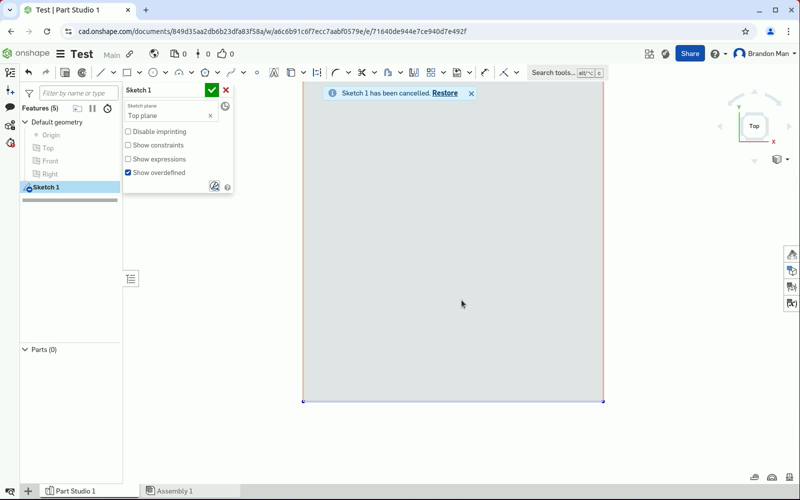
scroll(-6)
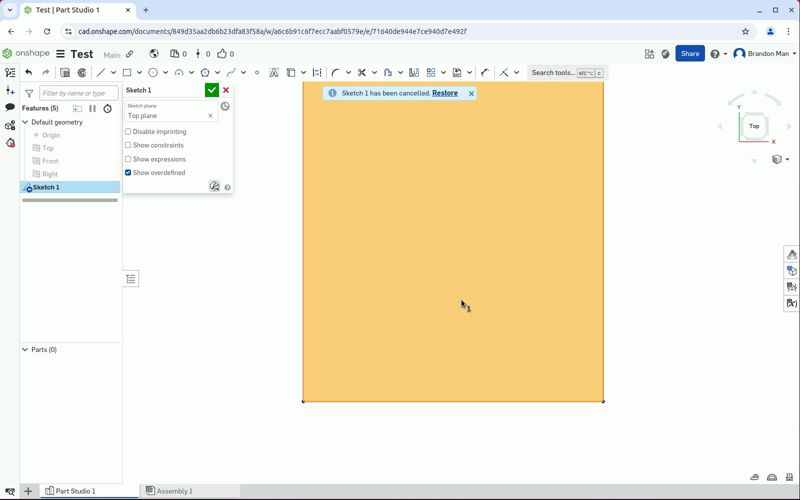
scroll(-6)
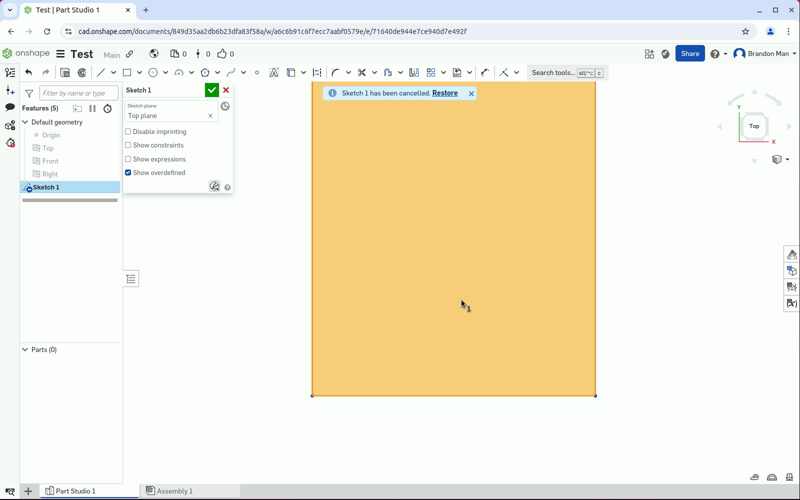
scroll(-6)
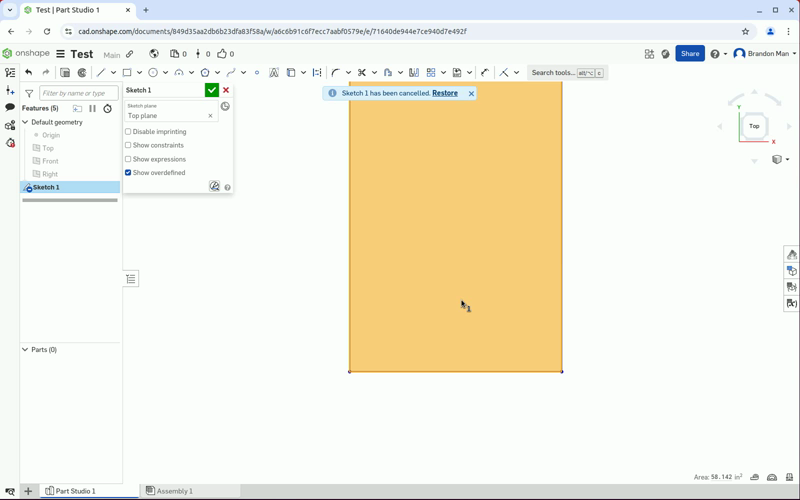
scroll(-6)
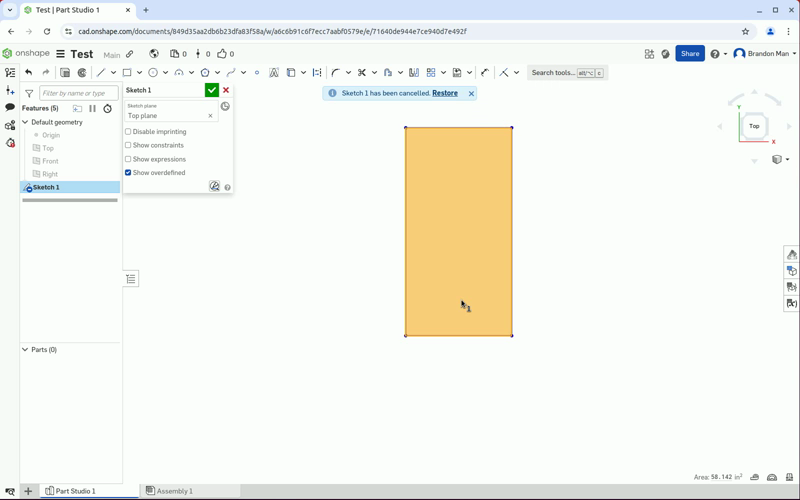
scroll(-6)
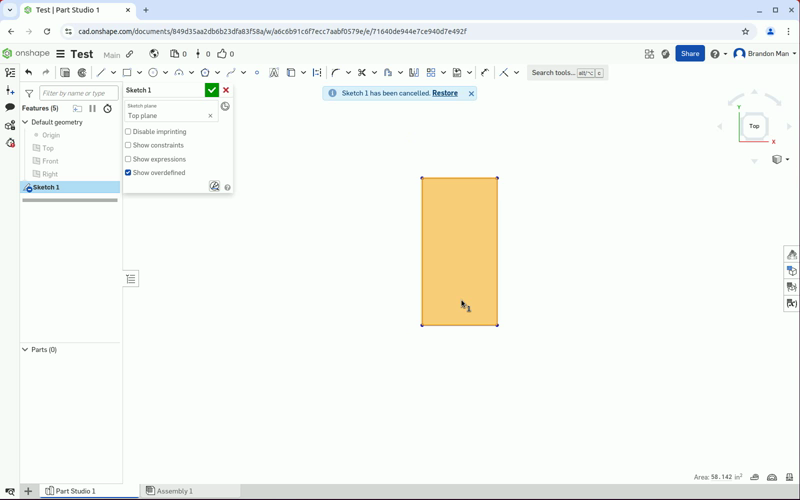
scroll(-6)
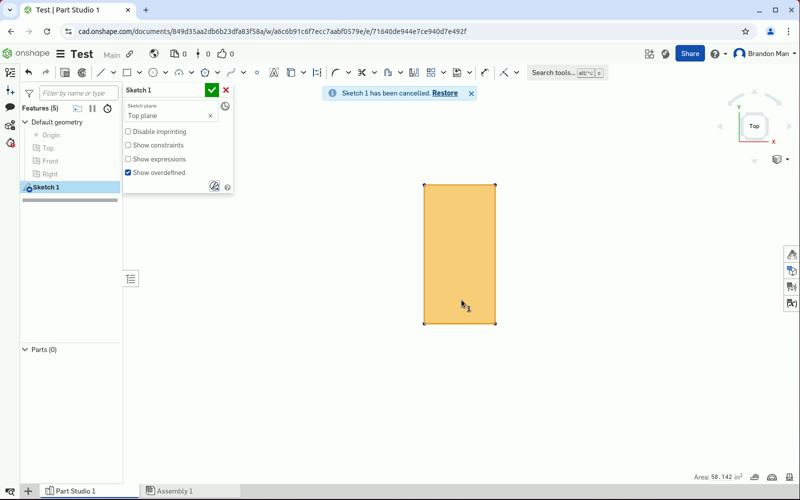
scroll(-6)
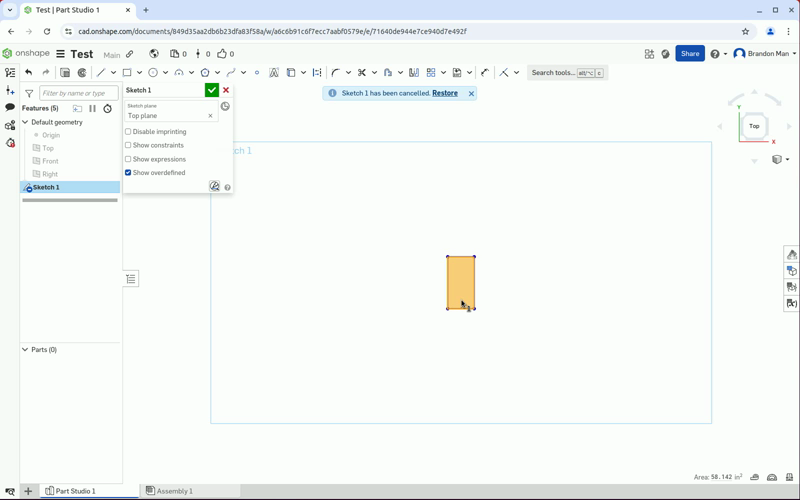
mouse_move(73, 352)
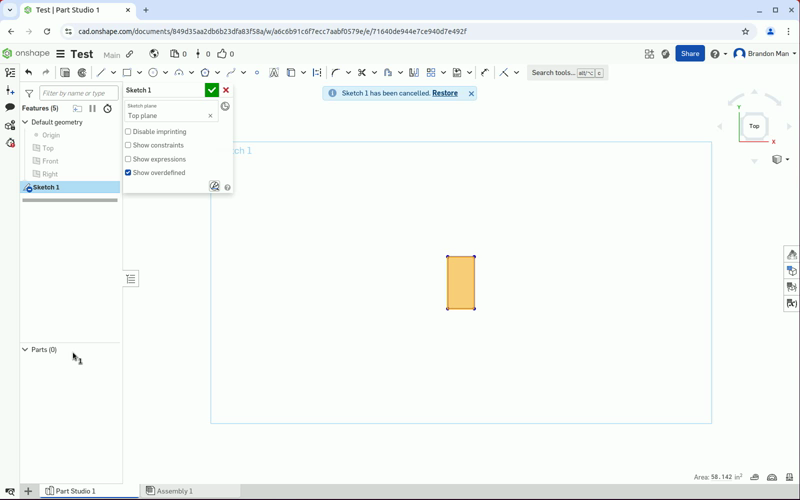
key(shift+y)
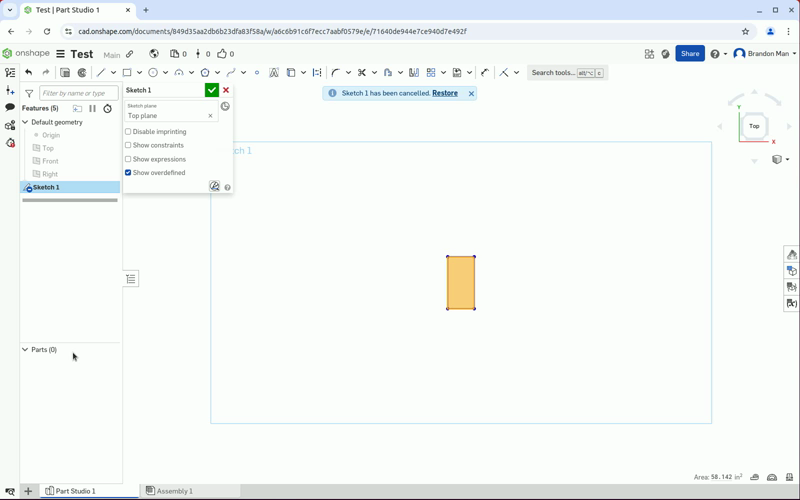
key(shift+e)
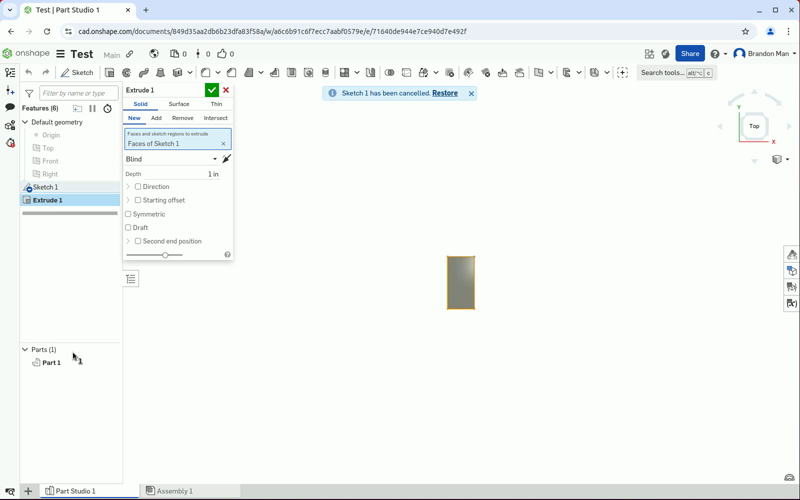
mouse_move(143, 106)
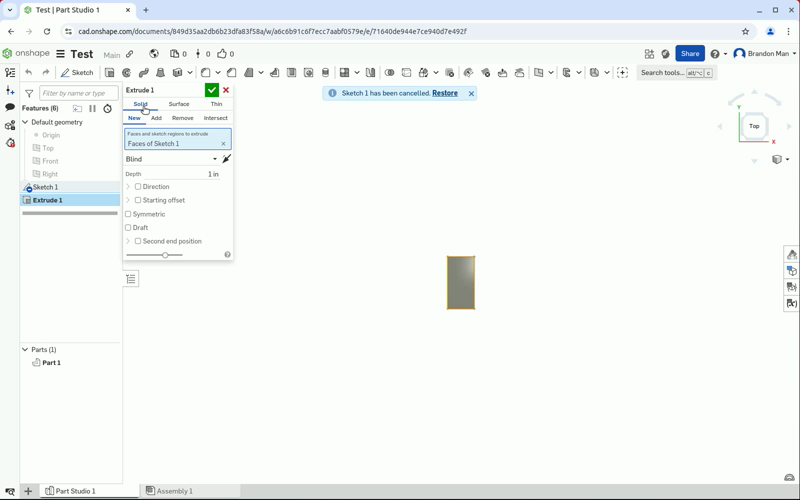
click(143, 106)
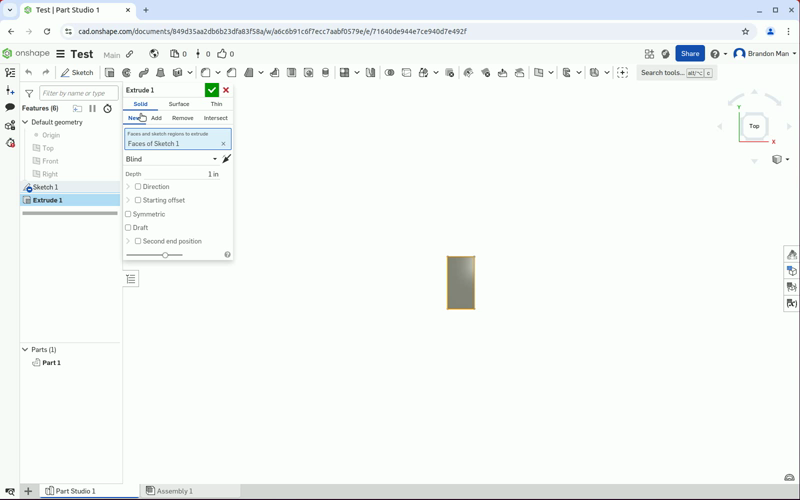
mouse_move(137, 120)
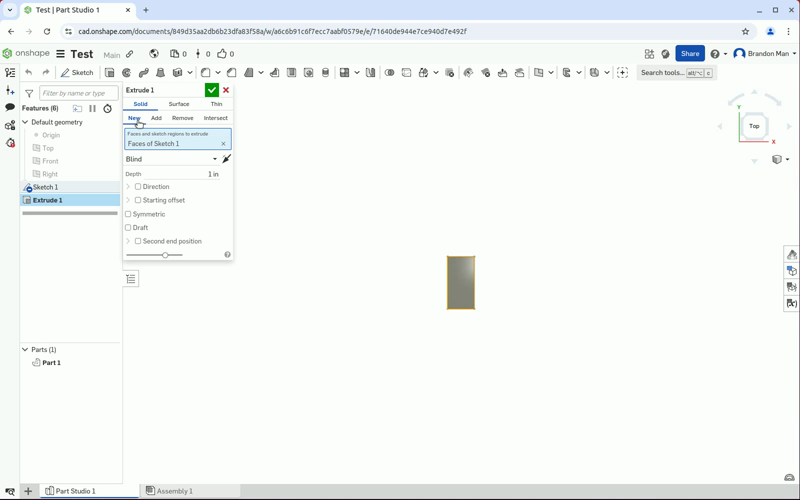
click(137, 120)
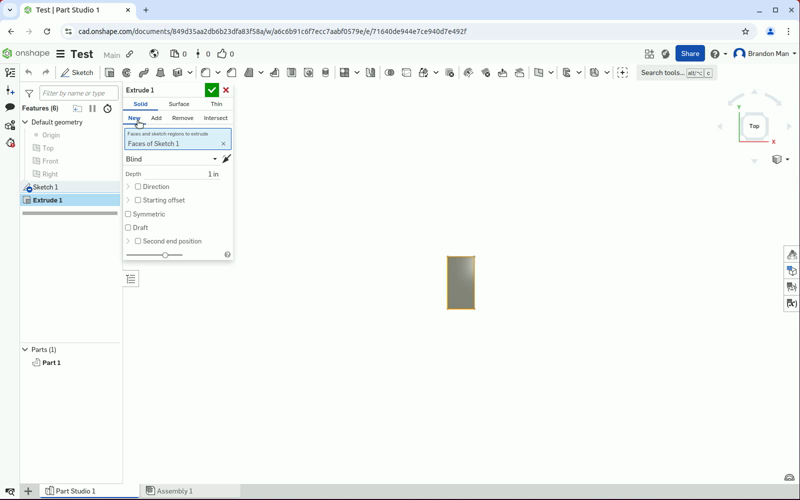
key(tab, 4)
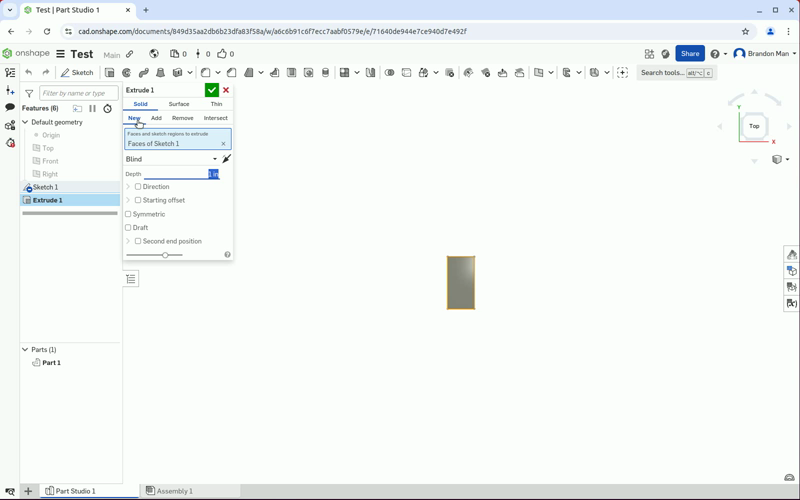
text(24.793)
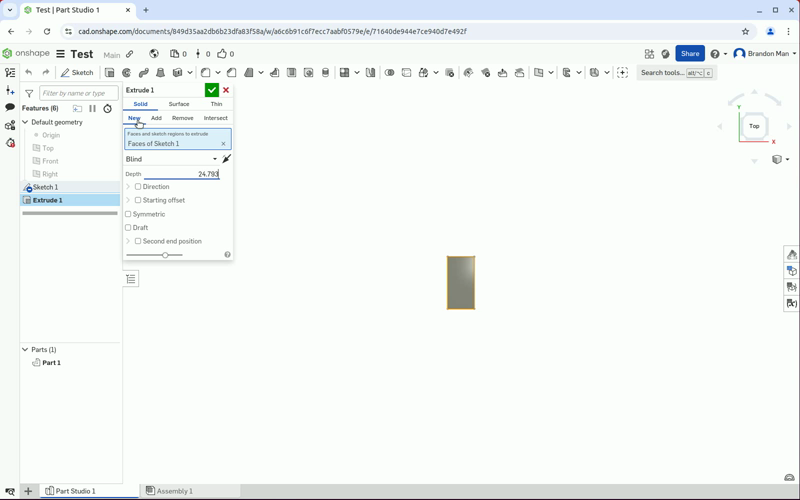
key(enter)
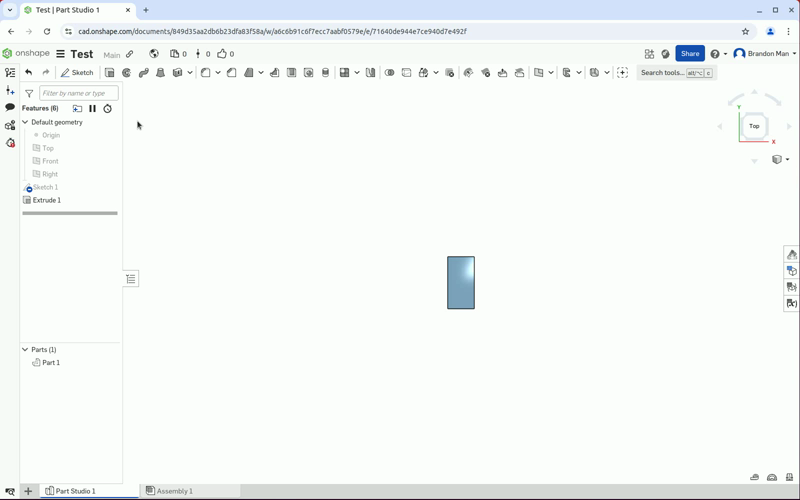
key(shift+h)
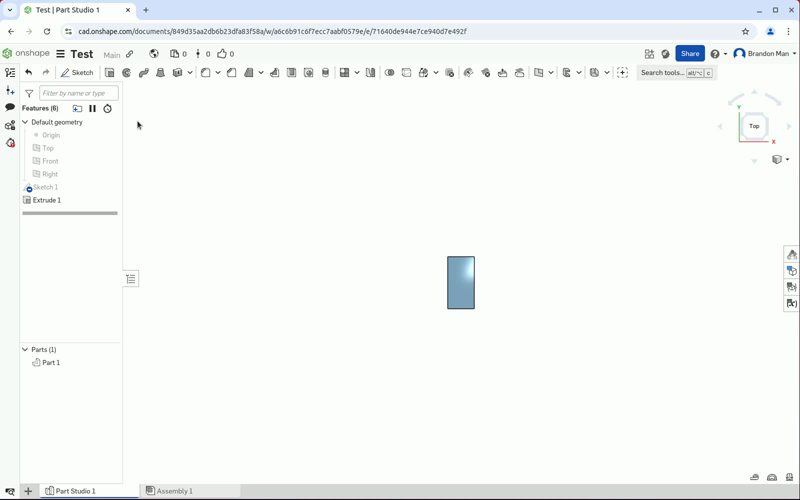
key(shift+h)
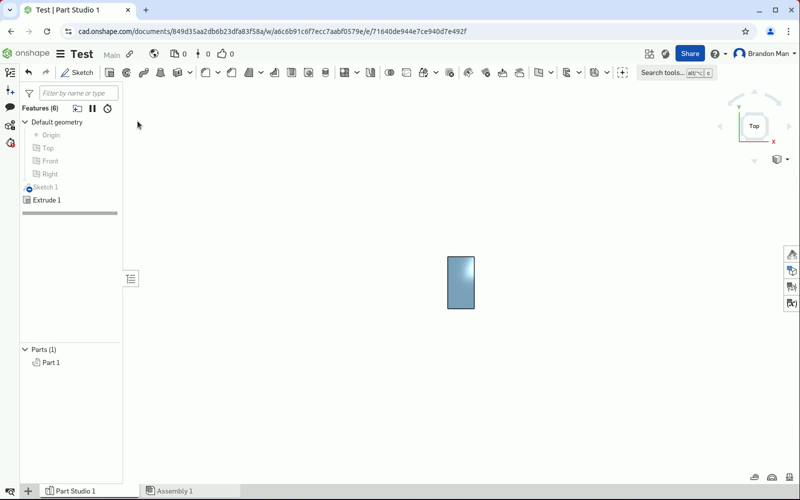
mouse_move(73, 189)
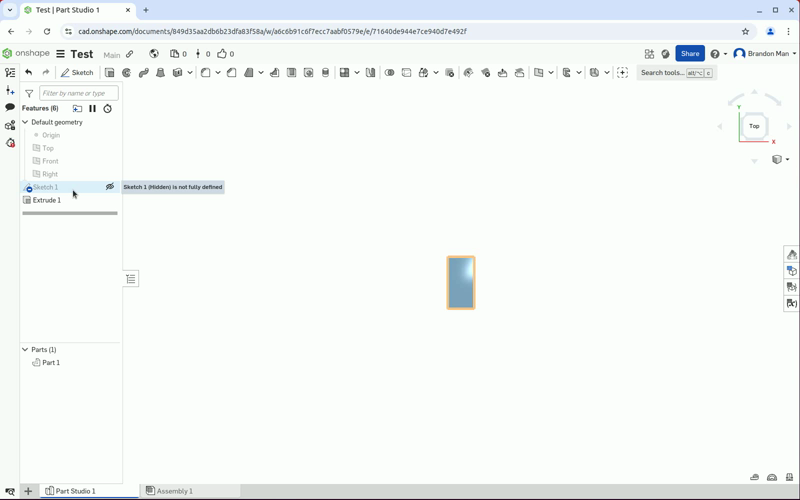
click(73, 189)
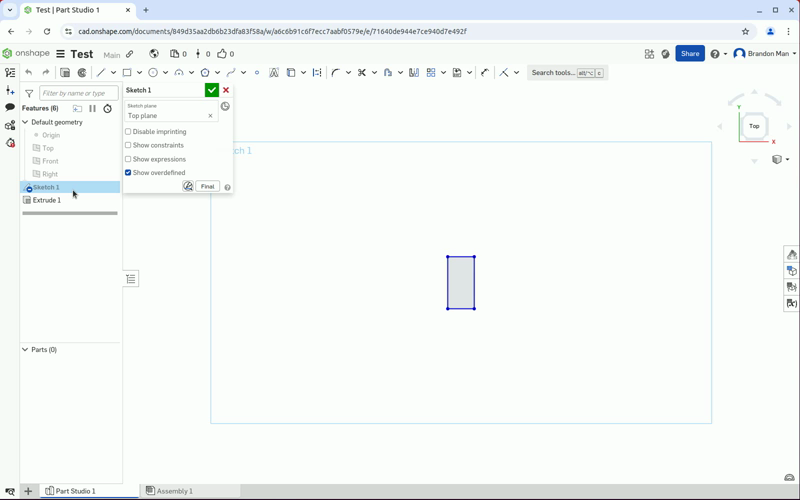
mouse_move(229, 92)
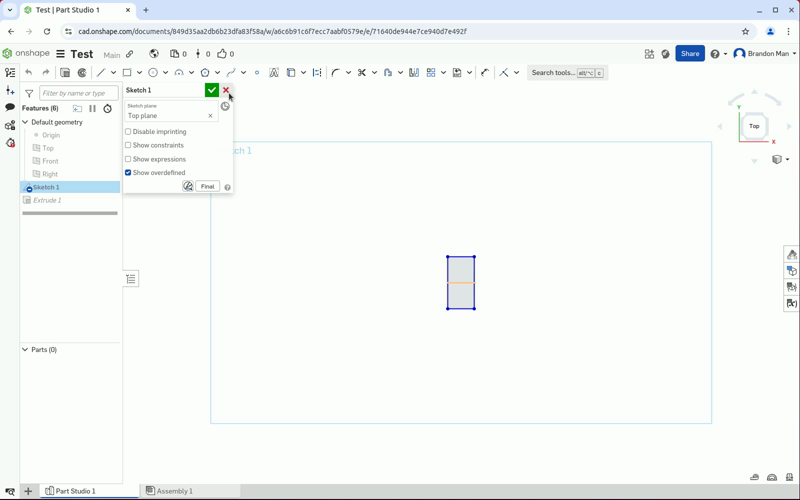
click(229, 92)
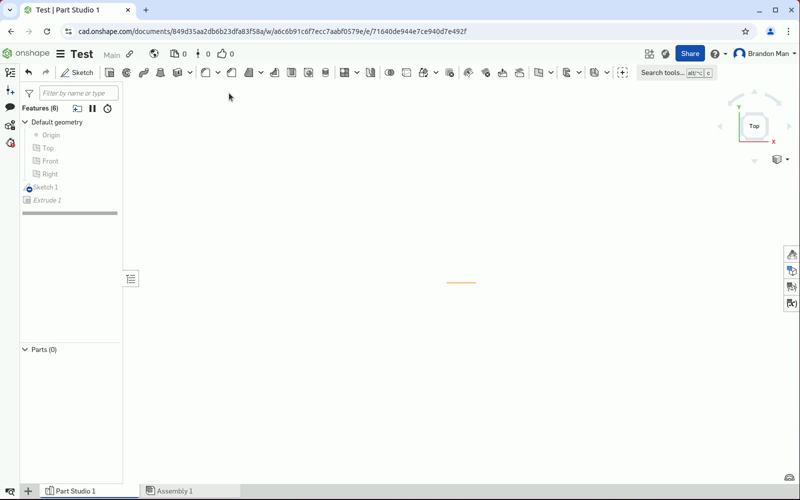
mouse_move(73, 352)
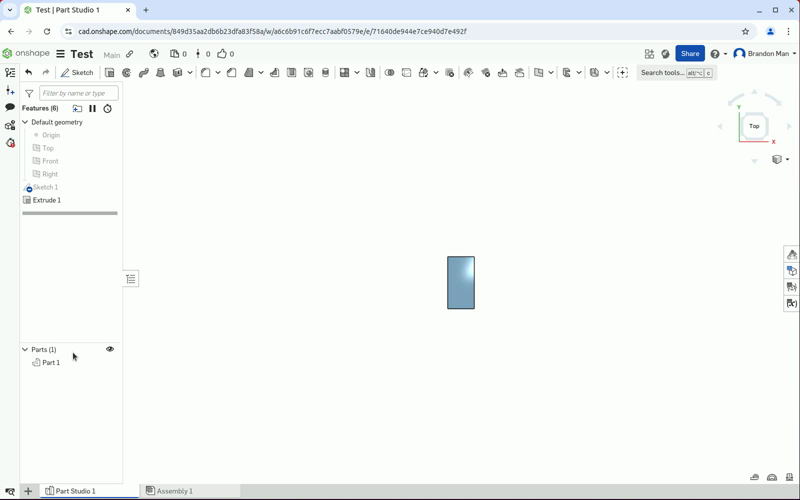
key(y)
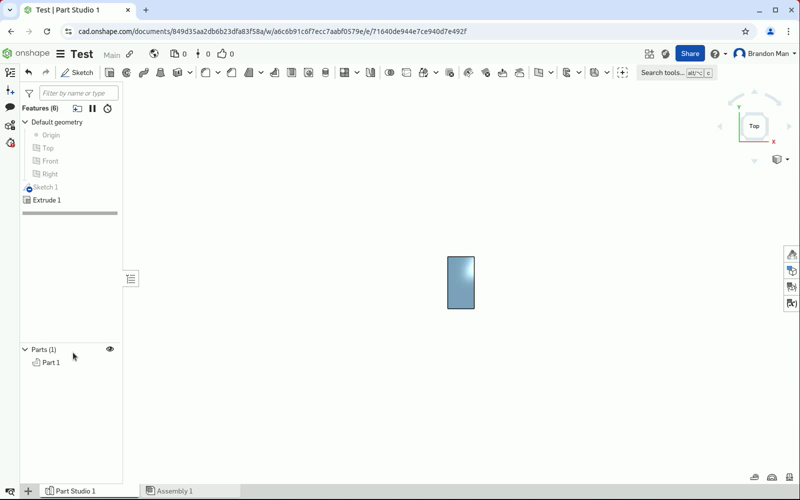
key(shift+p)
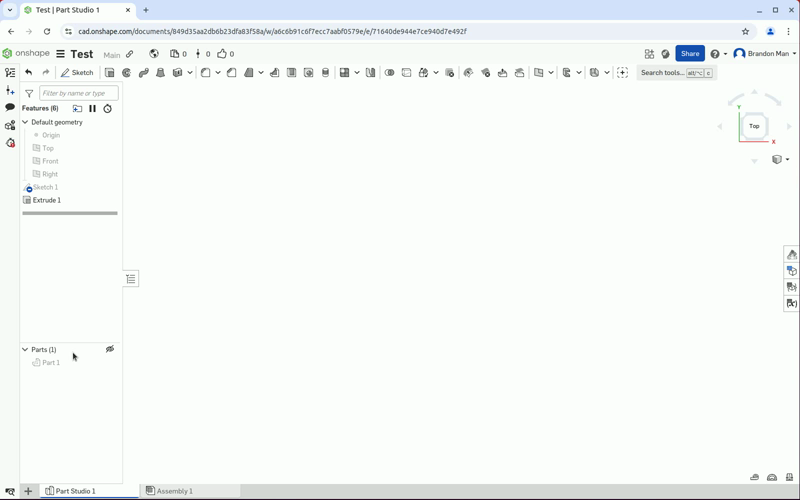
key(space)
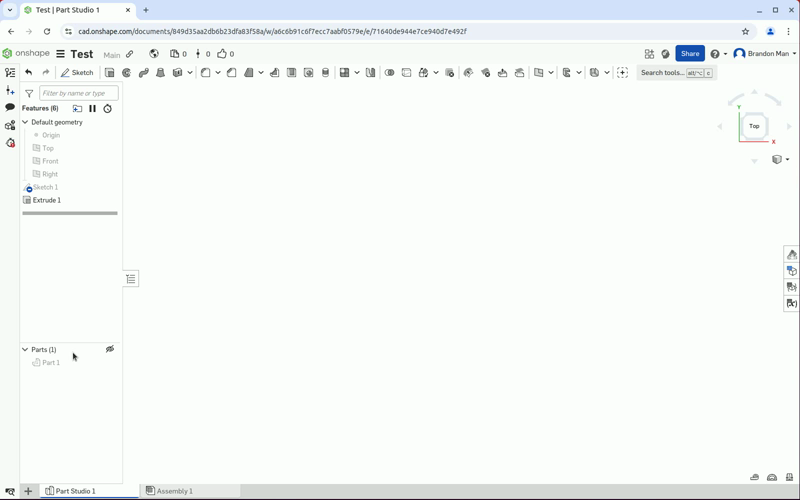
key_down(shift)
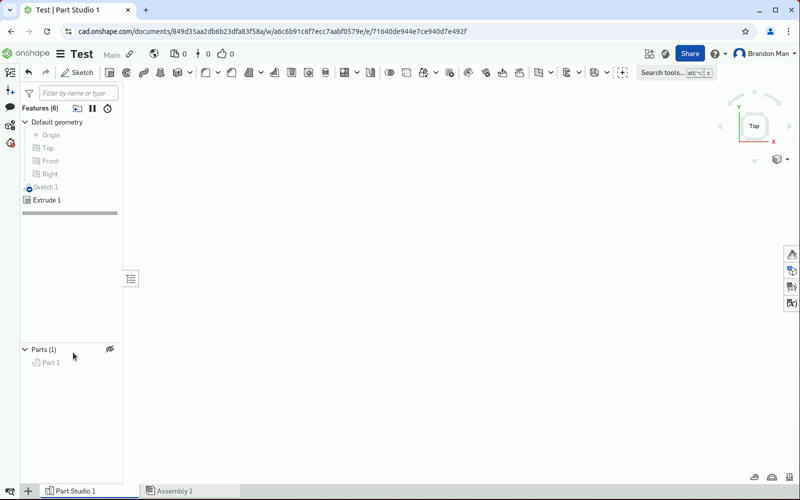
key(up)
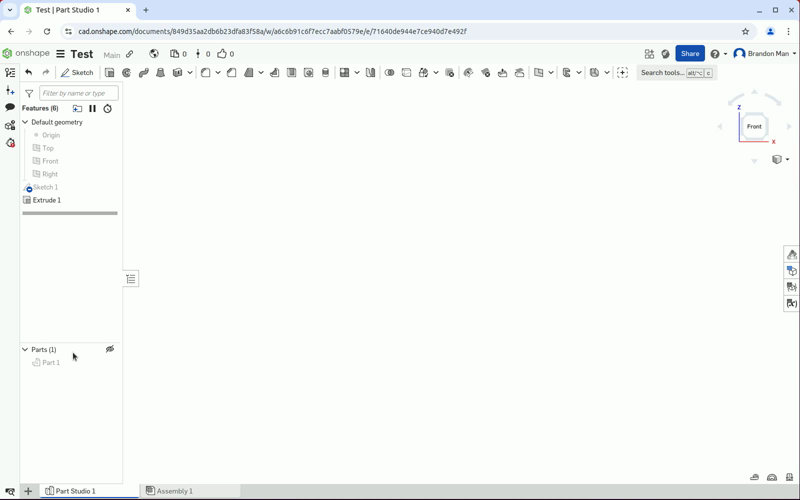
key_up(shift)
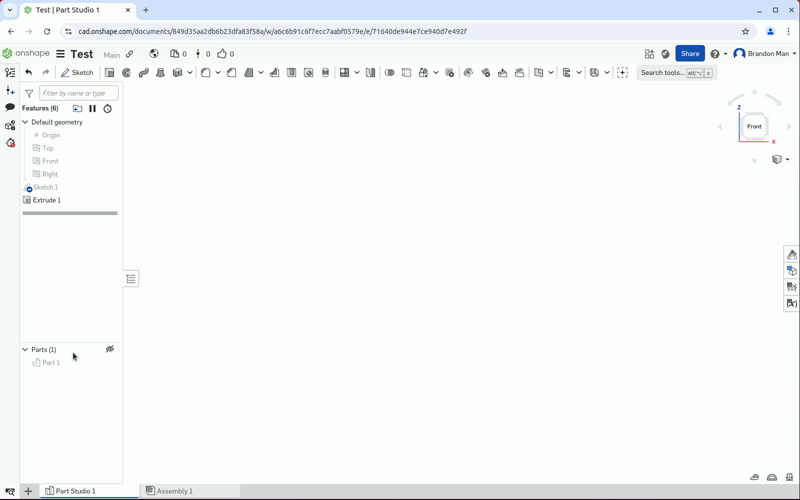
key(space)
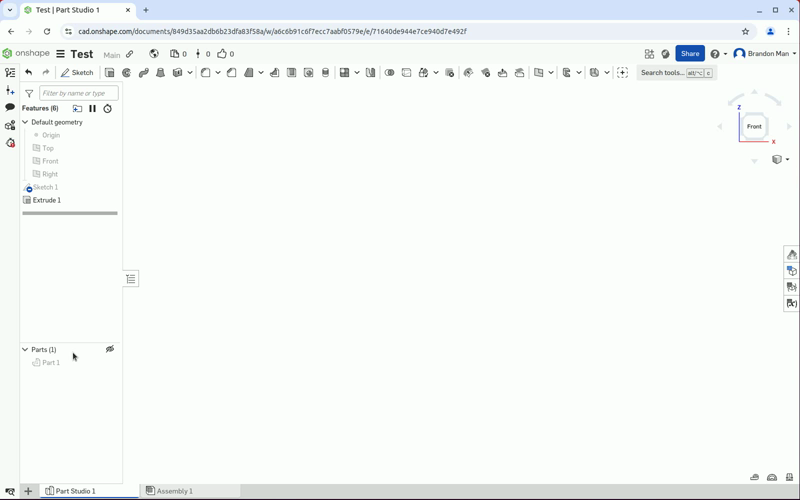
key_down(shift)
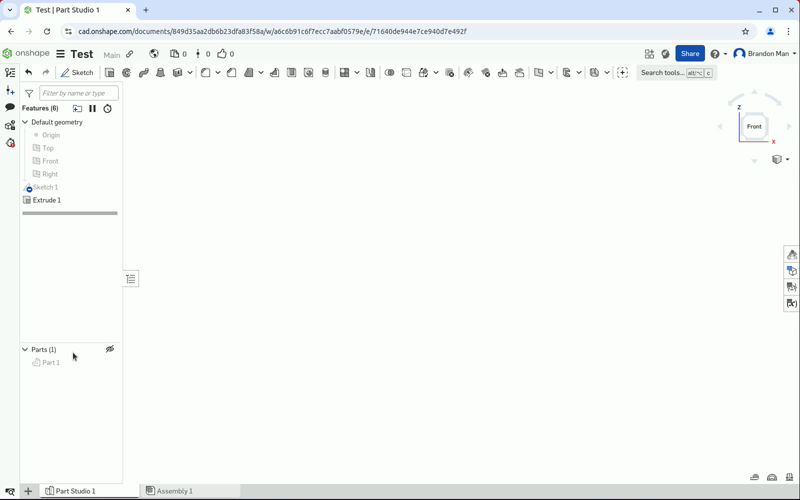
key(left)
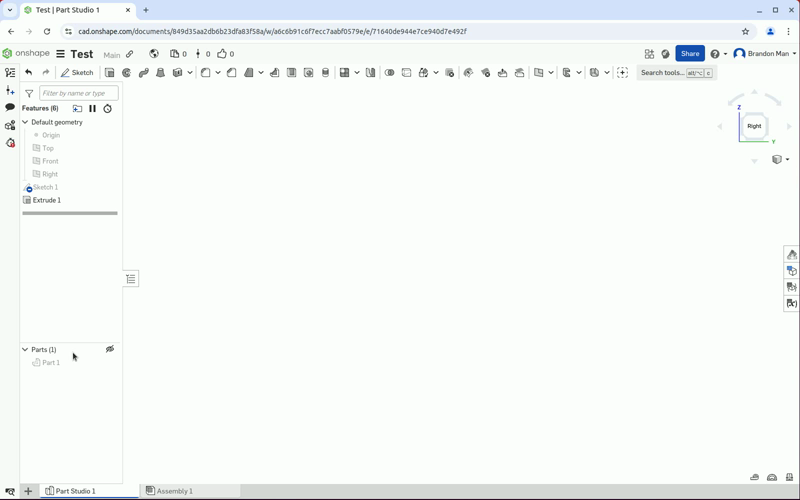
key_up(shift)
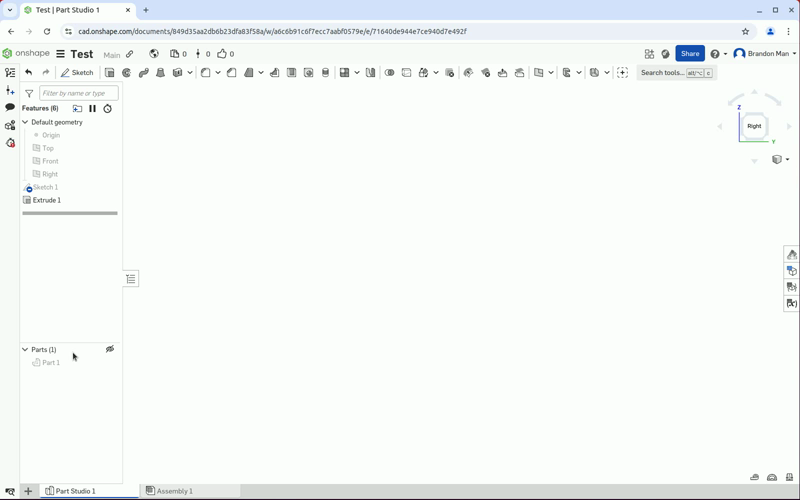
mouse_move(73, 352)
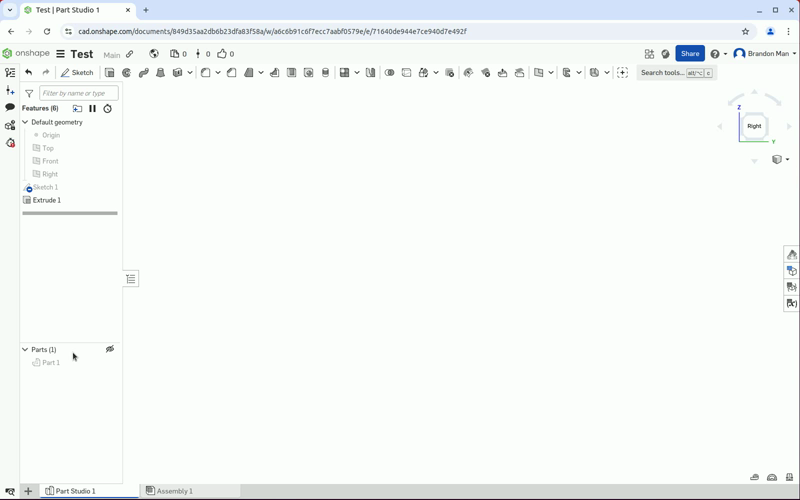
key(shift+y)
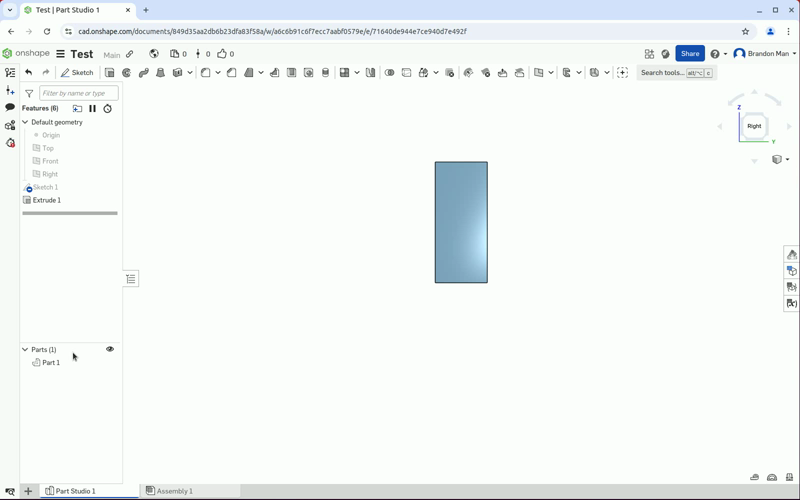
mouse_move(541, 75)
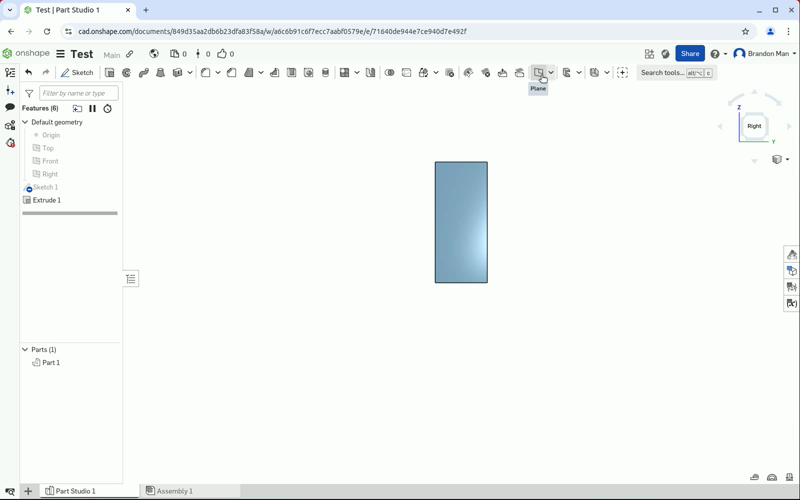
click(541, 75)
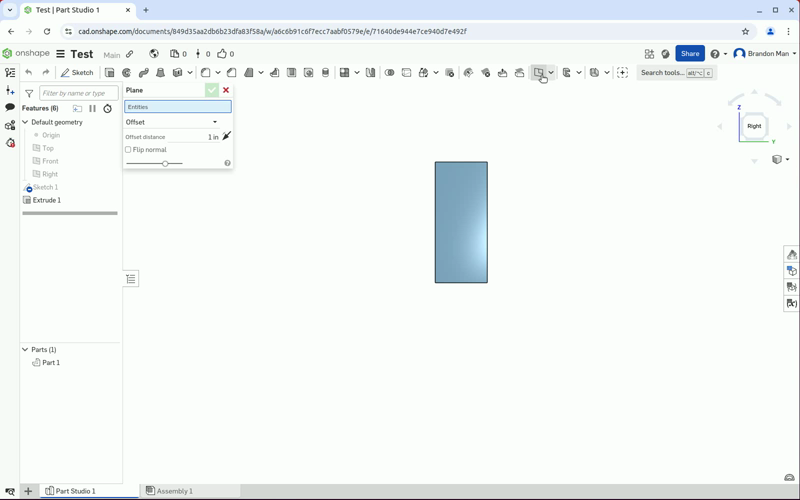
mouse_move(73, 176)
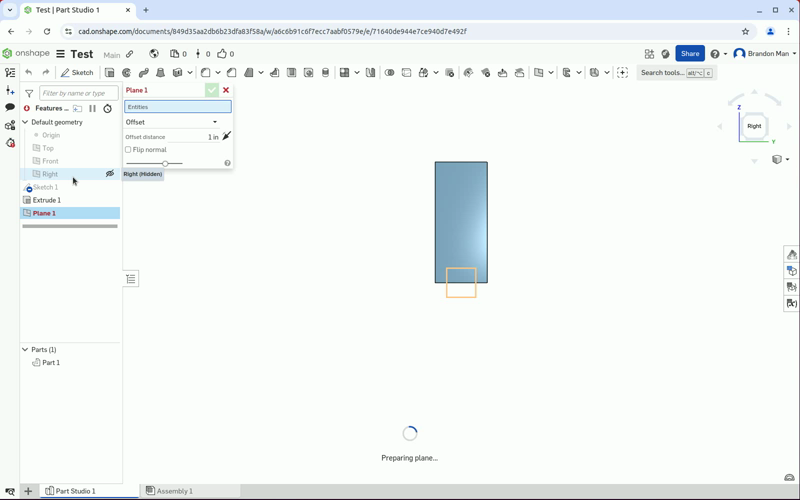
click(73, 176)
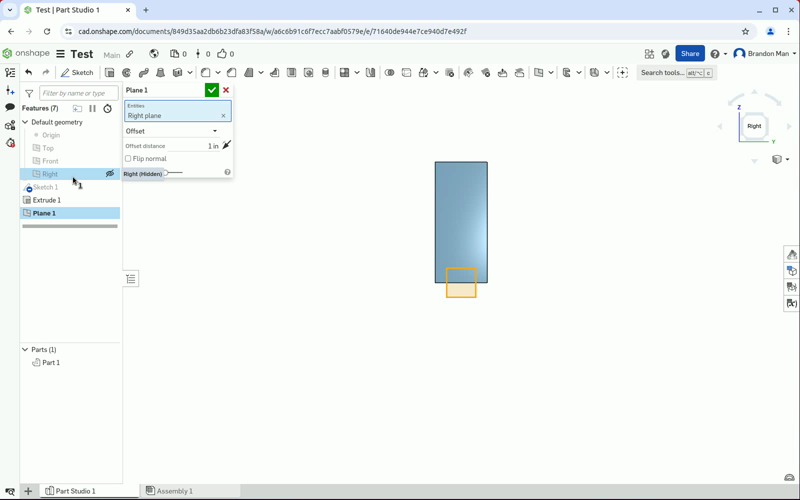
key(tab, 2)
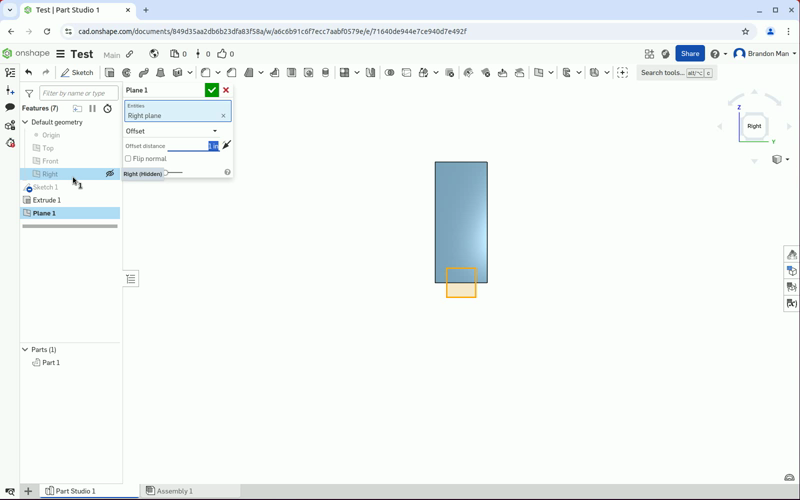
text(2.65)
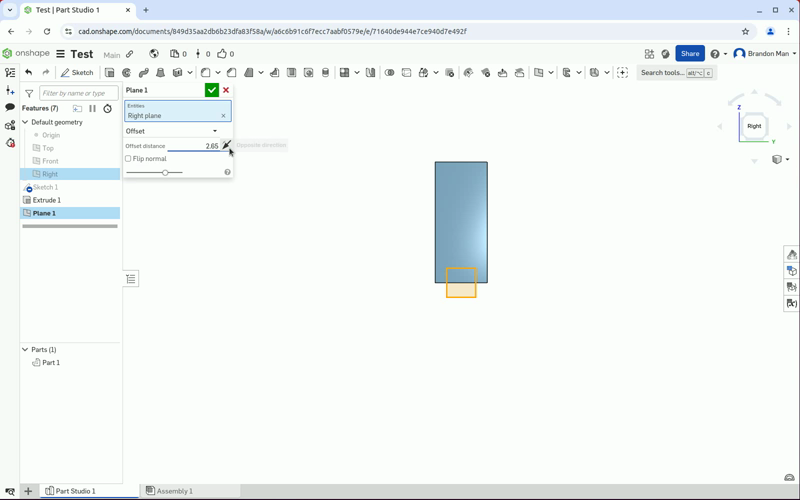
mouse_move(229, 147)
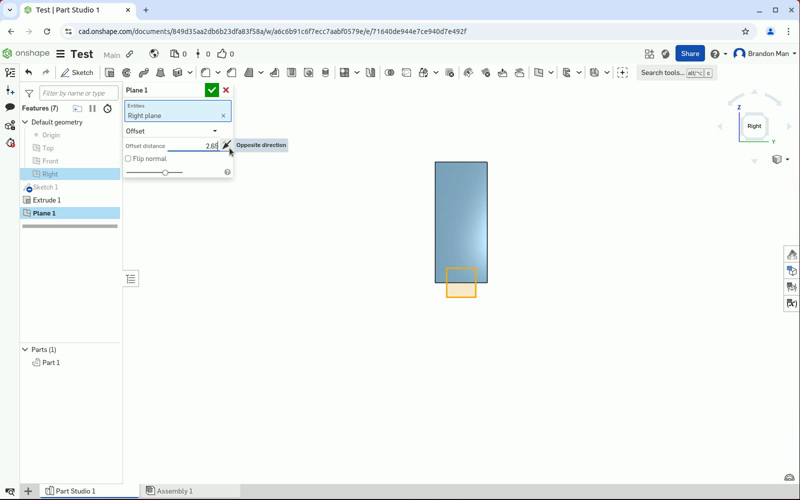
click(229, 147)
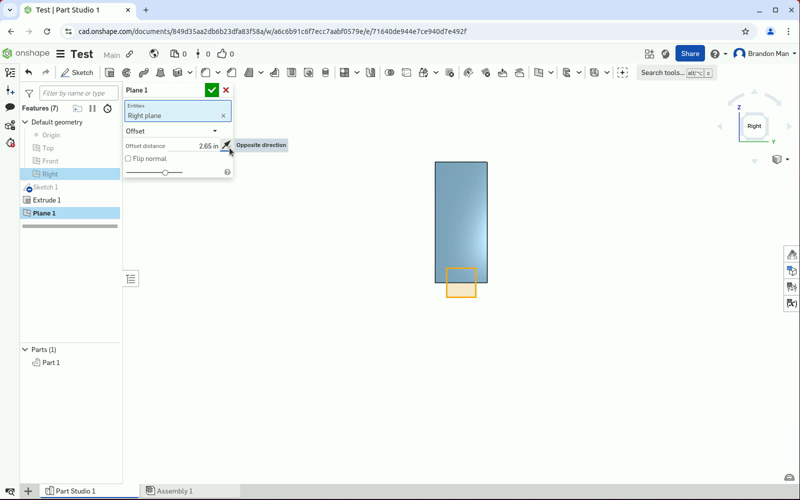
key(enter, 2)
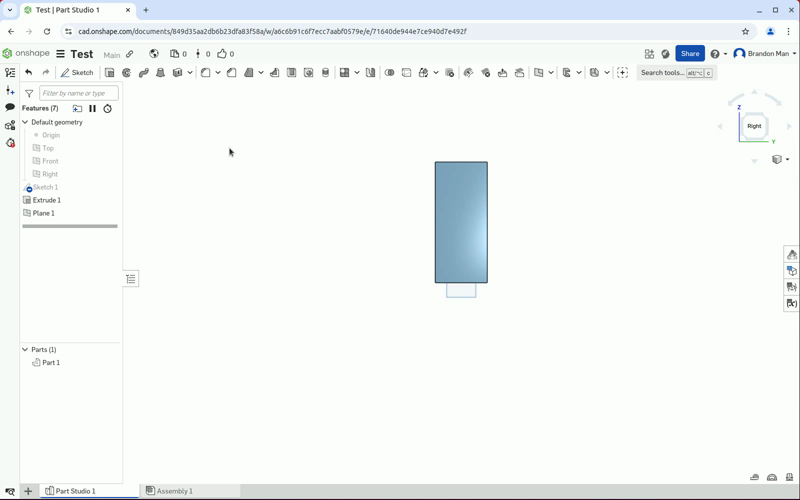
key(shift+s)
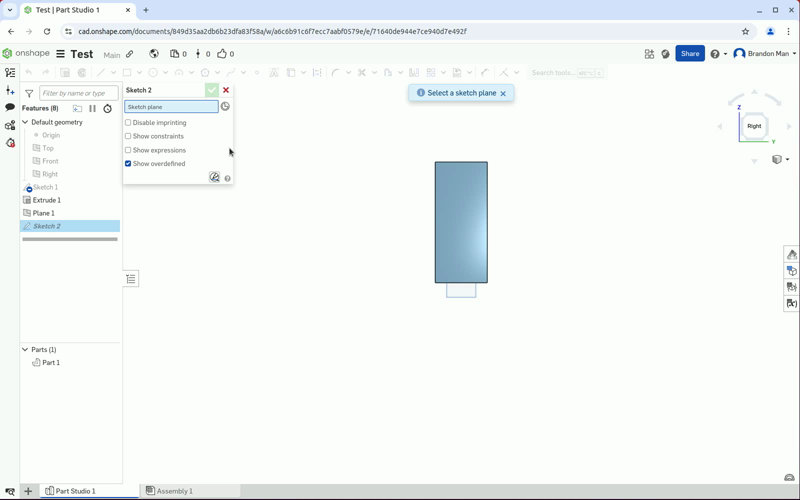
mouse_move(73, 215)
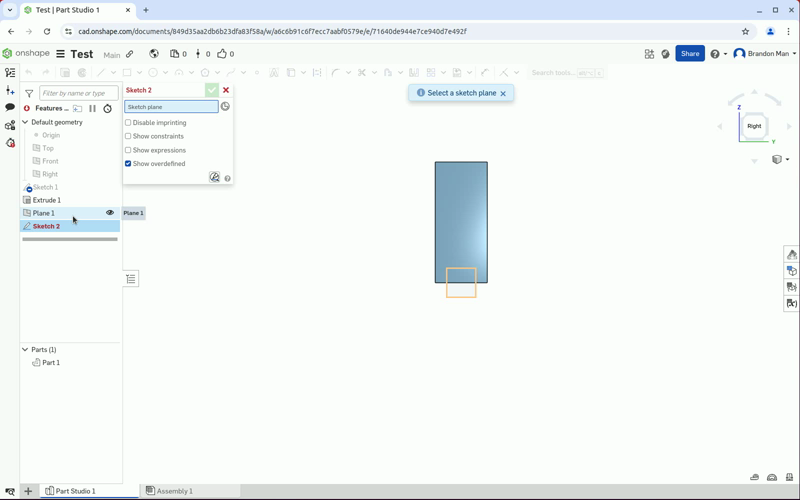
click(73, 215)
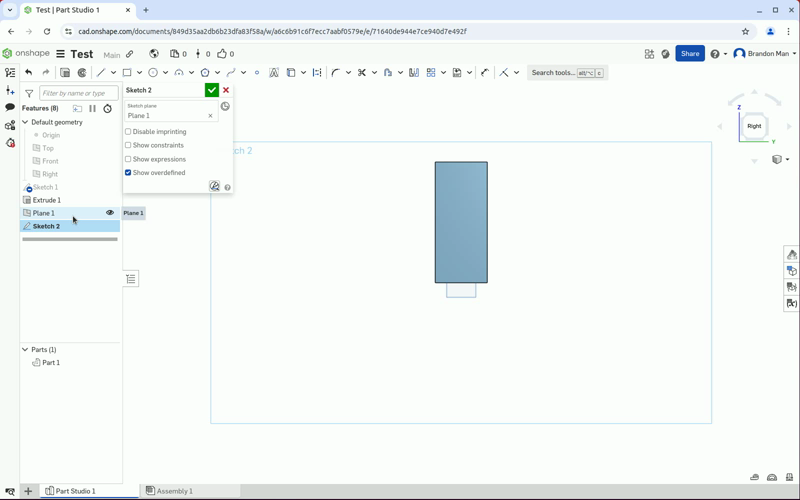
mouse_move(73, 352)
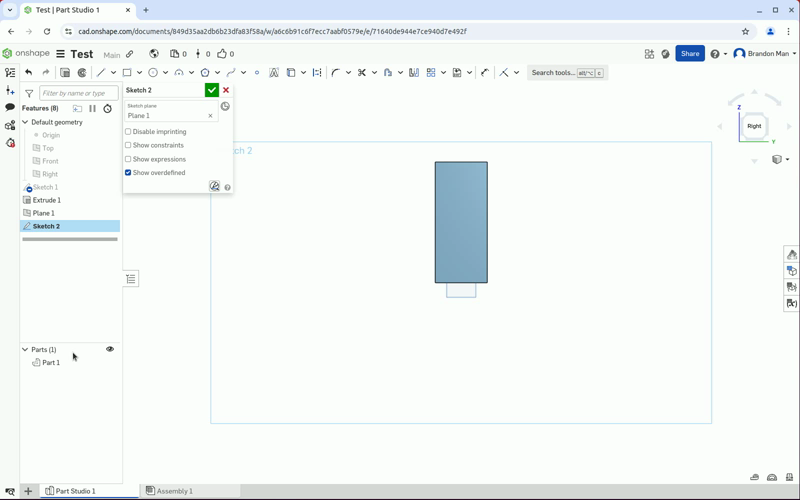
key(y)
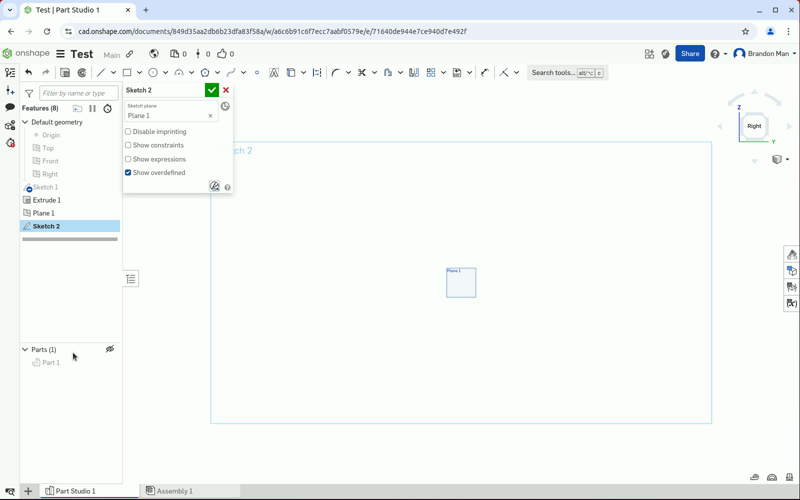
key(l)
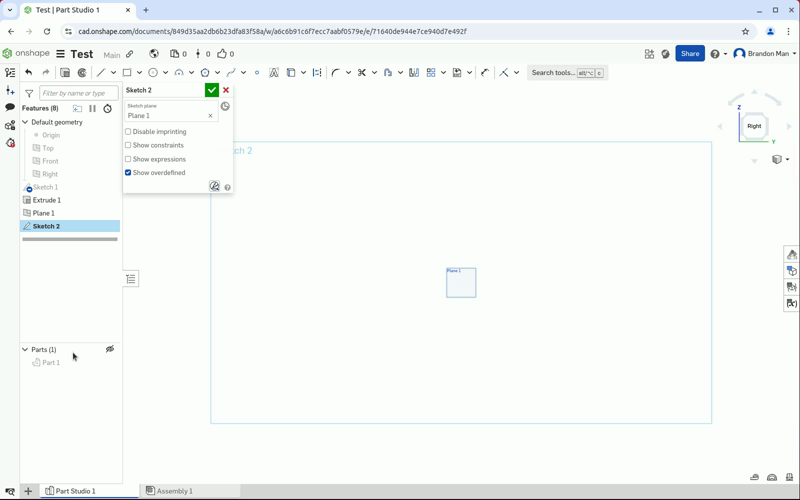
key_down(shift)
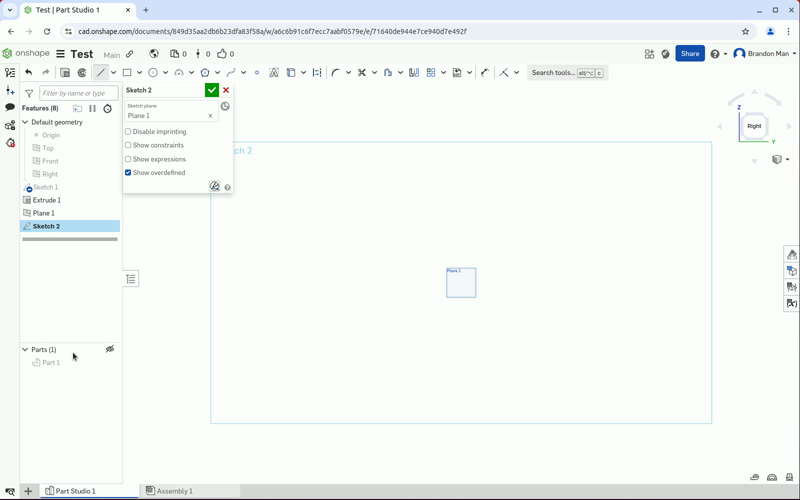
mouse_move(434, 205)
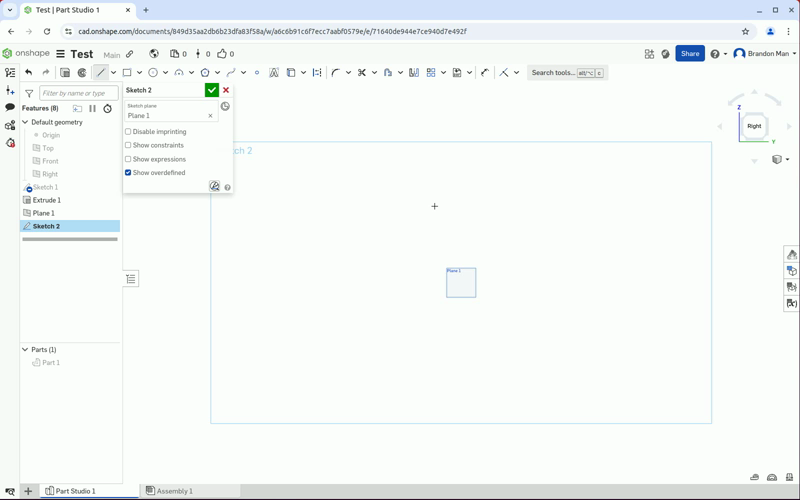
click(434, 205)
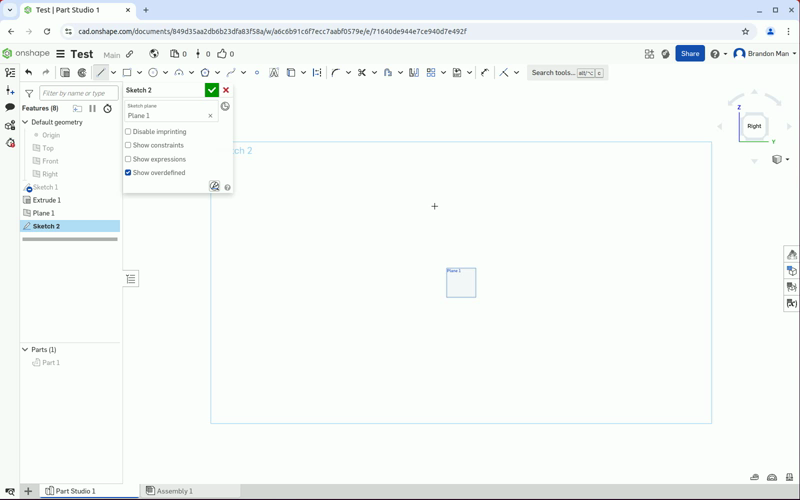
key_up(shift)
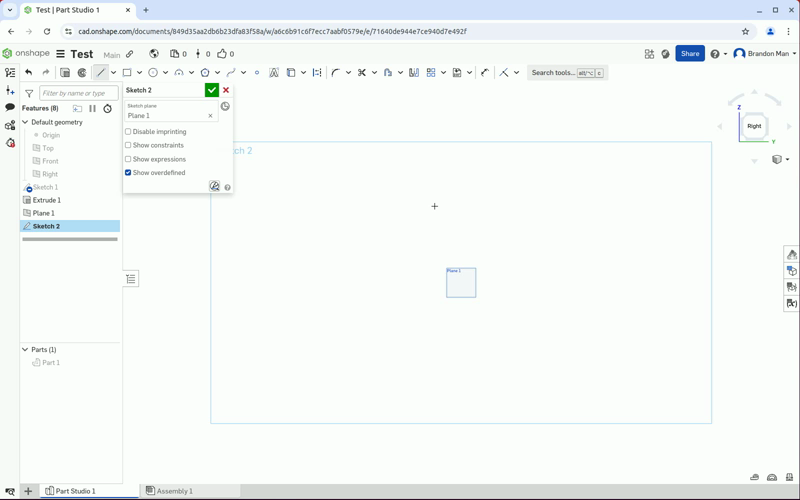
key_down(shift)
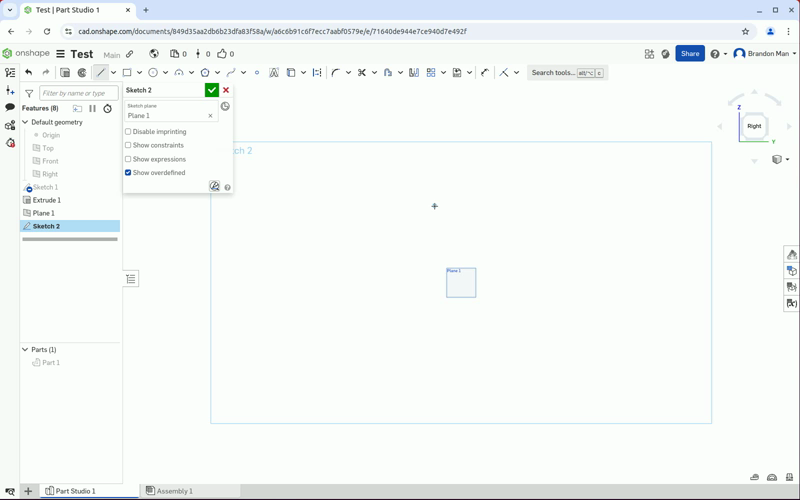
mouse_move(464, 205)
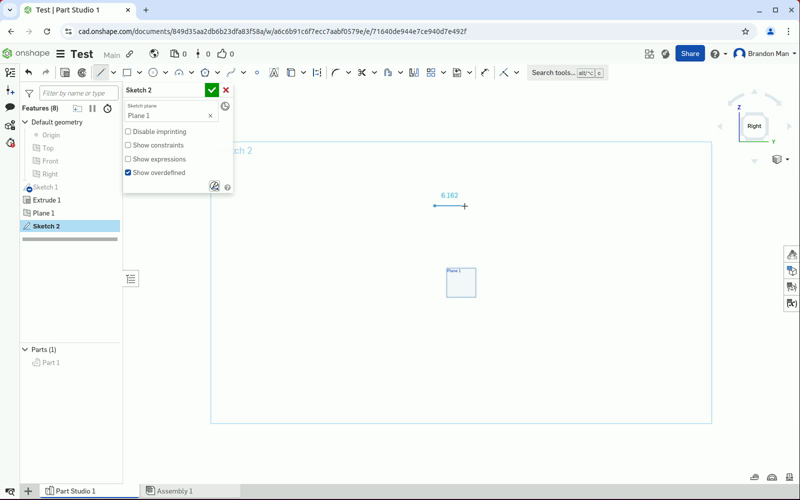
mouse_move(487, 205)
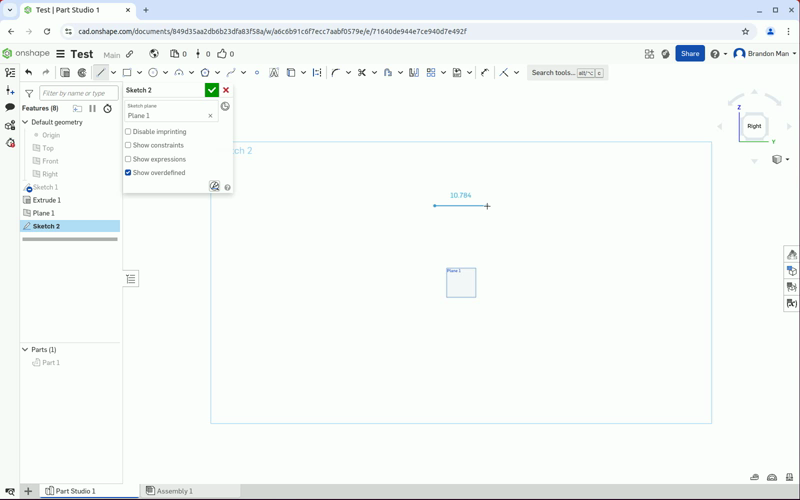
click(487, 205)
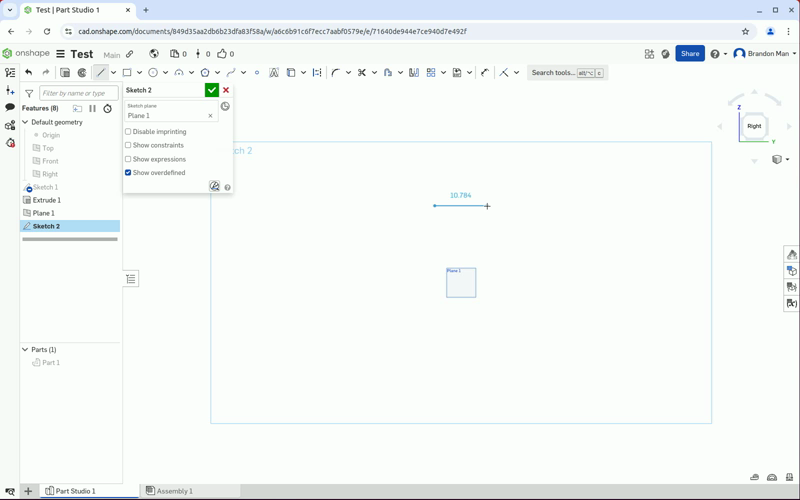
key_up(shift)
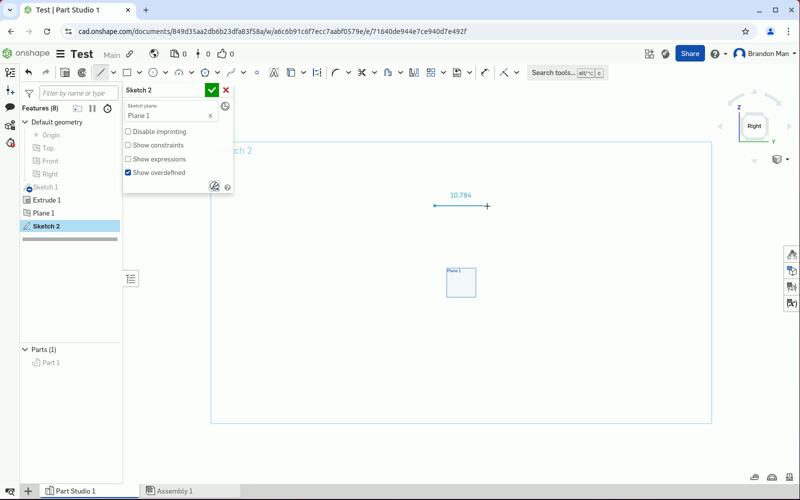
key_down(shift)
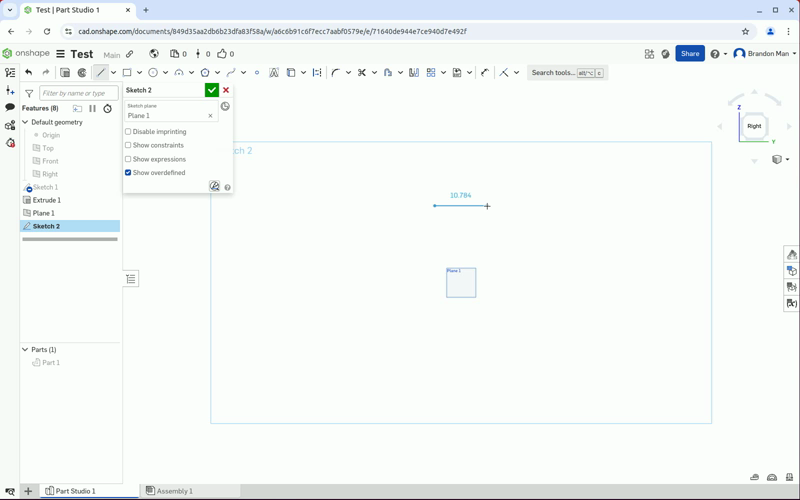
mouse_move(517, 205)
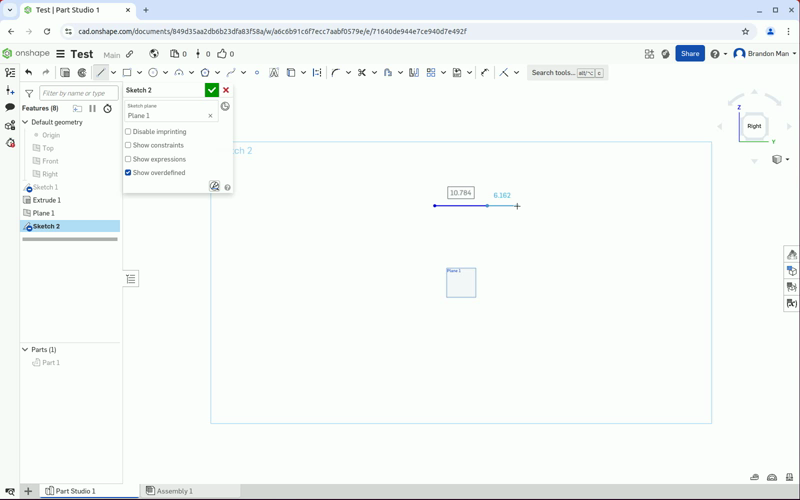
mouse_move(487, 187)
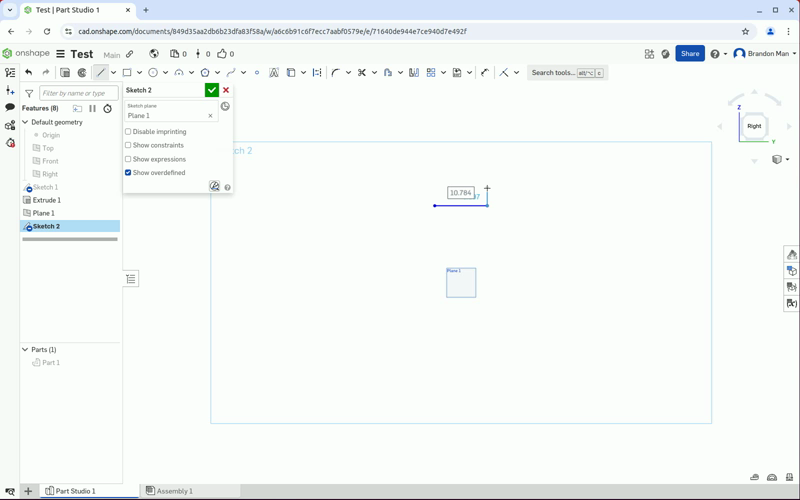
click(487, 187)
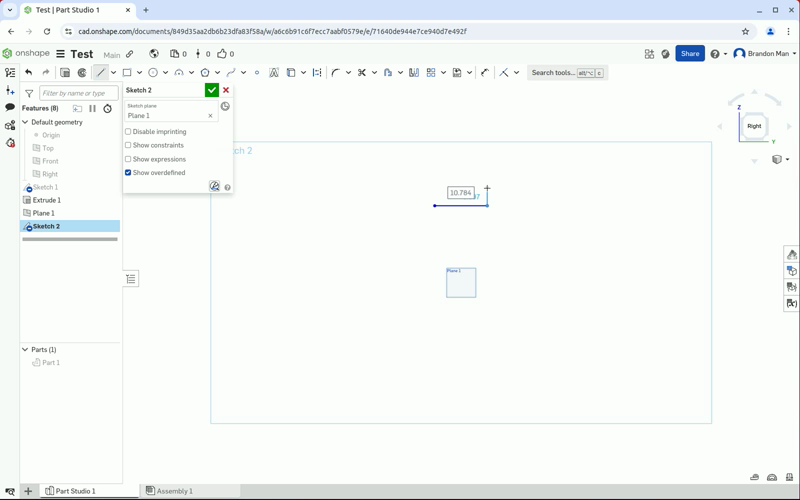
key_up(shift)
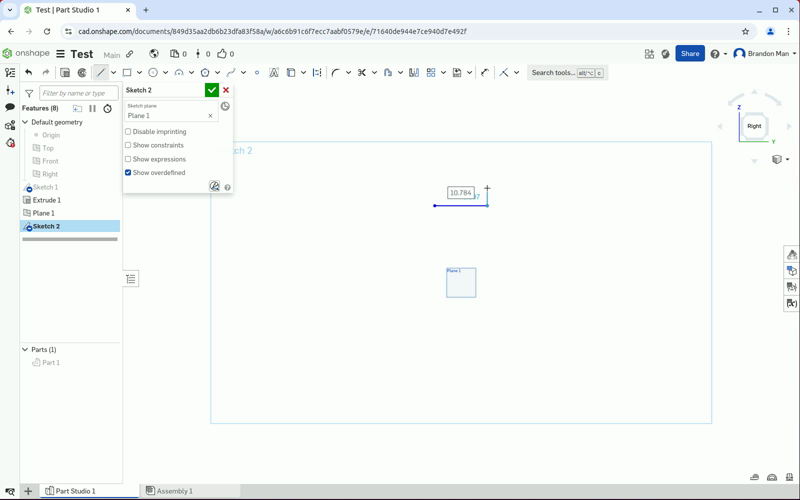
key_down(shift)
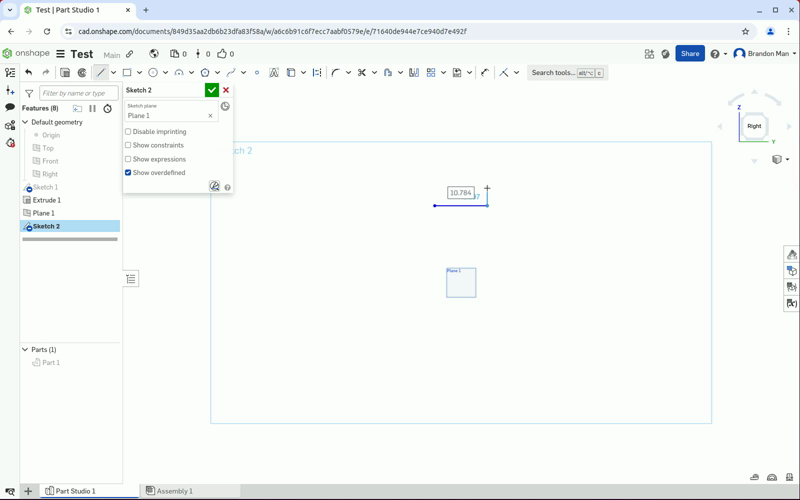
mouse_move(517, 187)
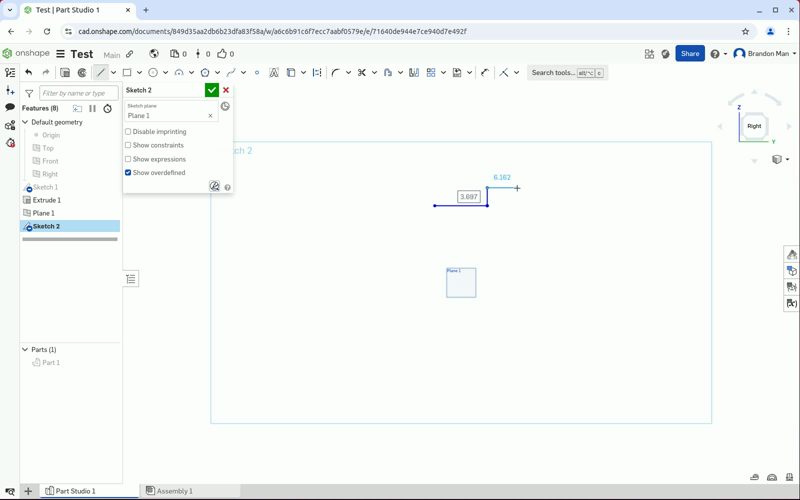
mouse_move(434, 187)
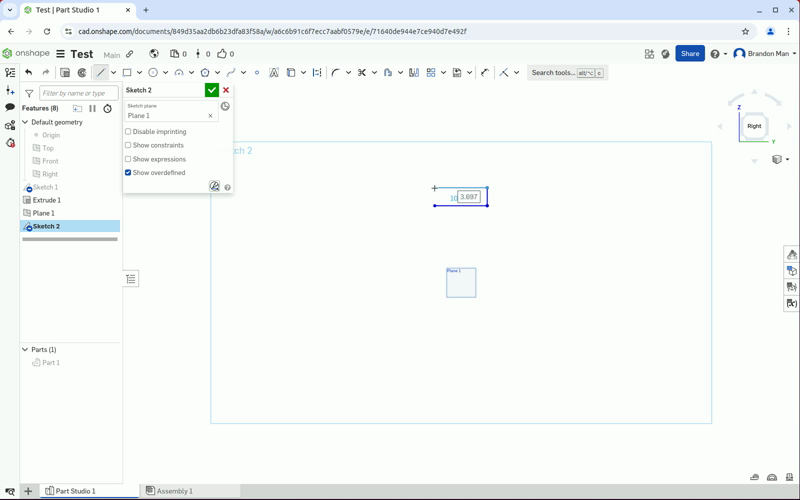
click(434, 187)
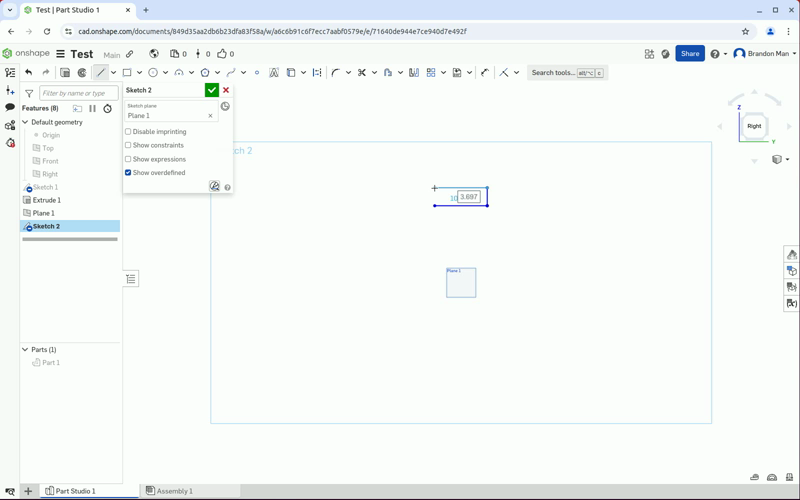
key_up(shift)
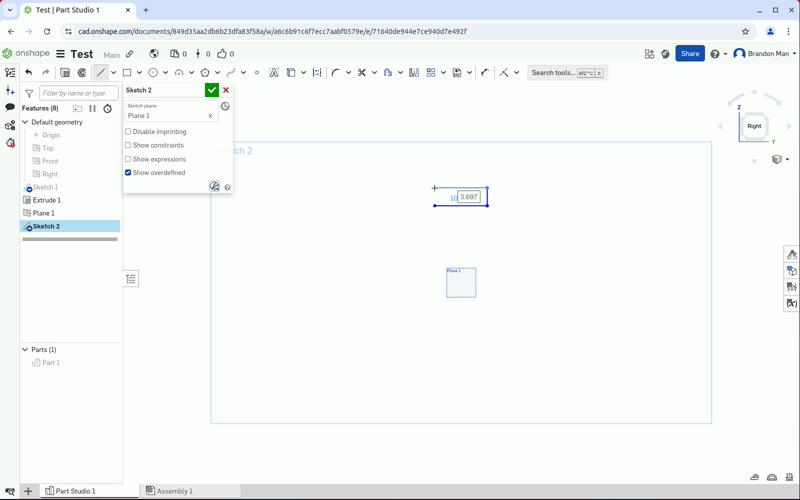
mouse_move(464, 187)
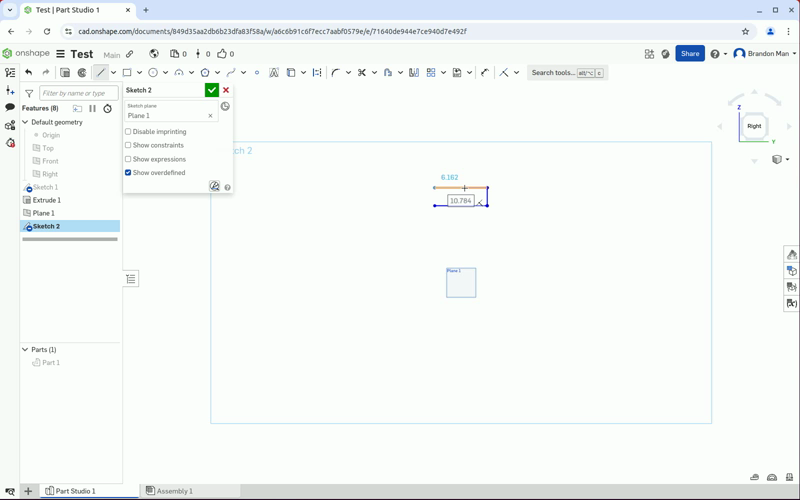
key_down(shift)
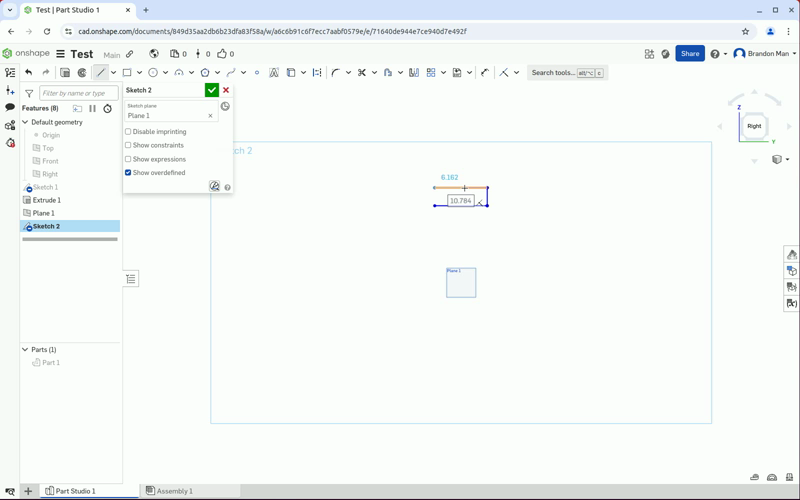
mouse_move(434, 205)
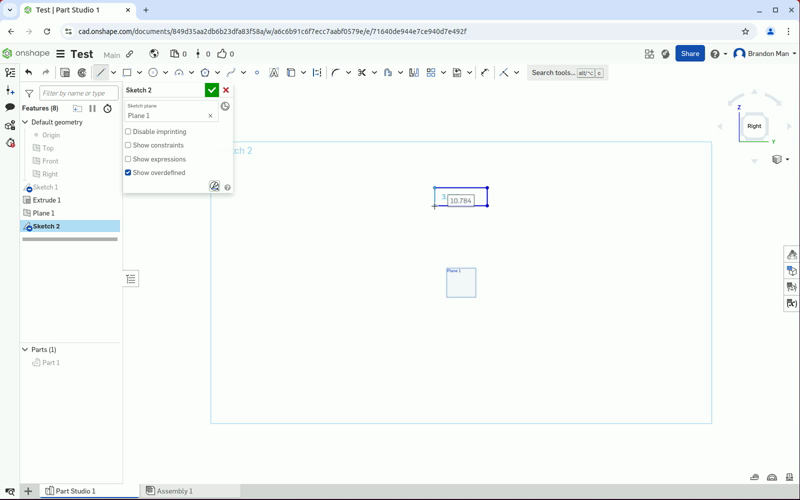
key_up(shift)
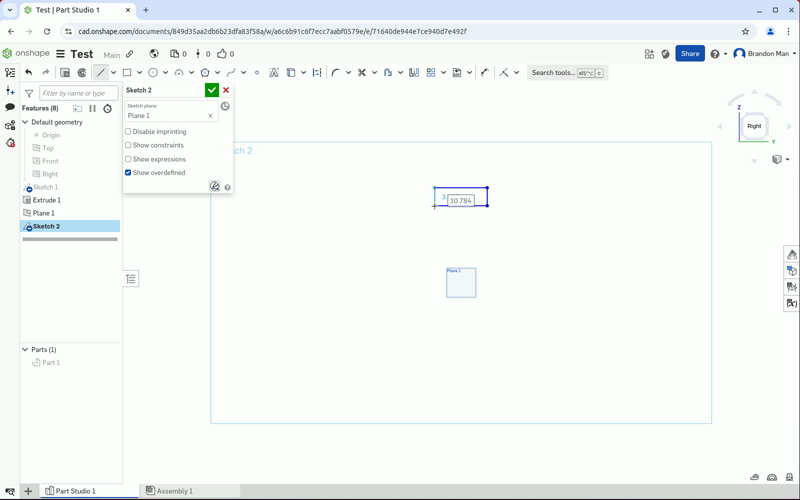
click(434, 205)
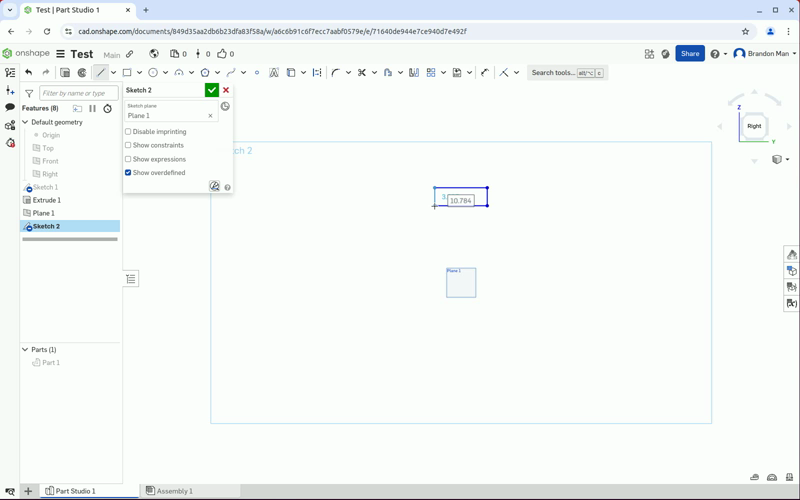
key(esc)
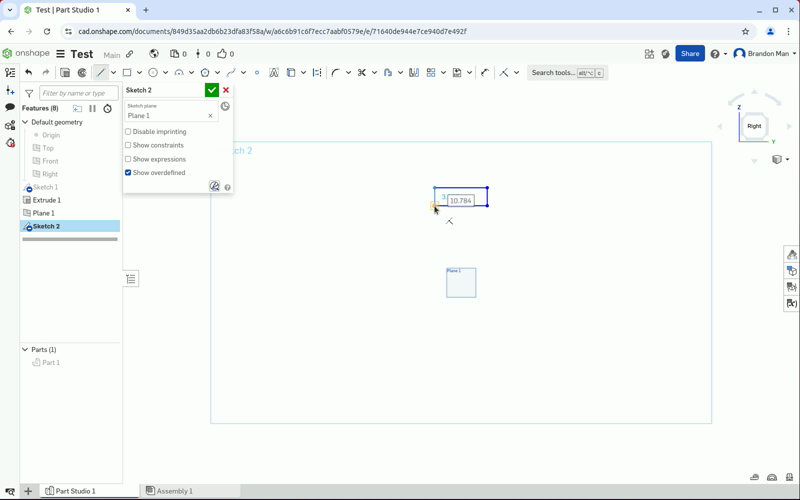
mouse_move(466, 192)
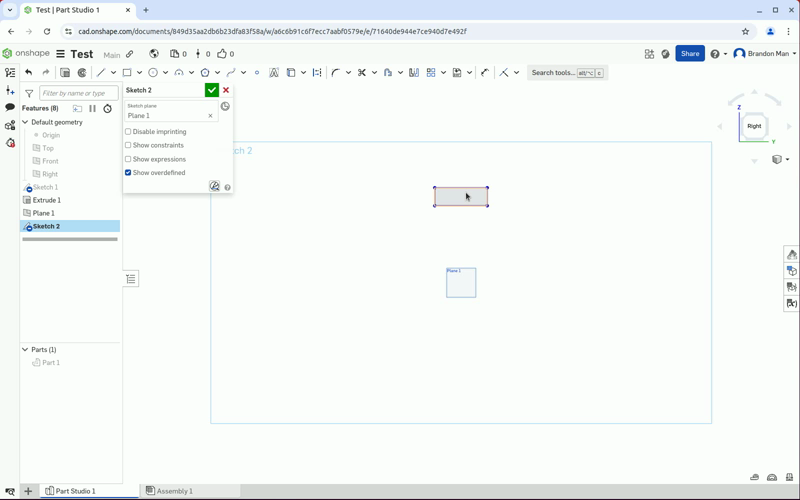
scroll(6)
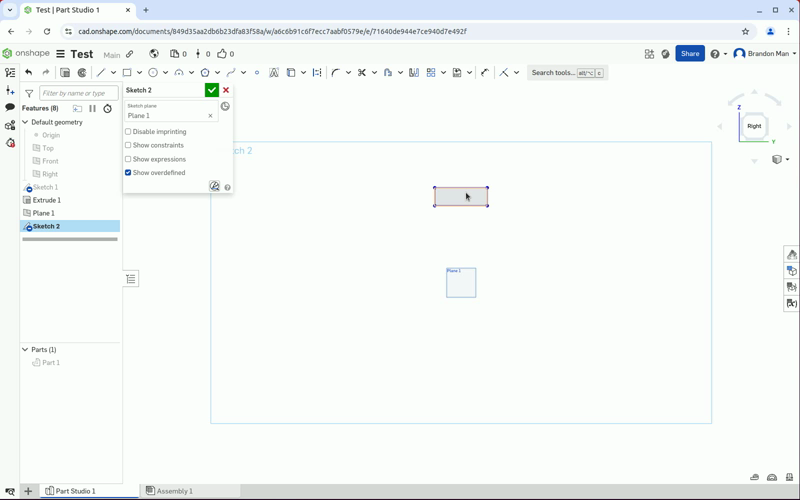
scroll(6)
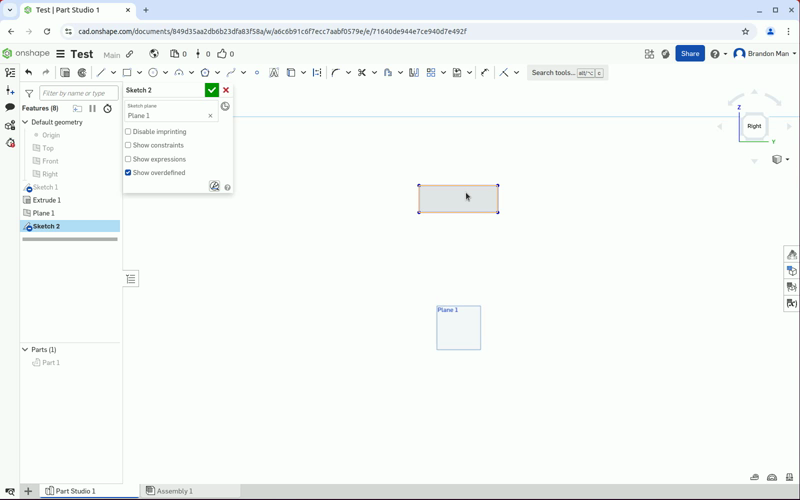
scroll(6)
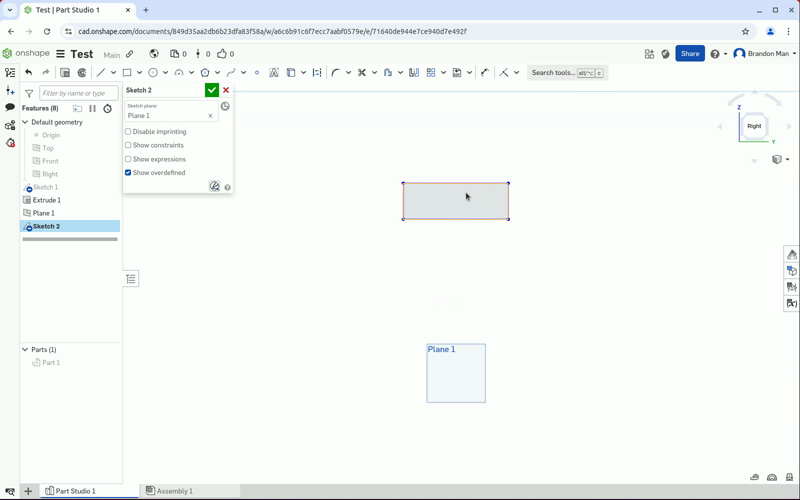
scroll(6)
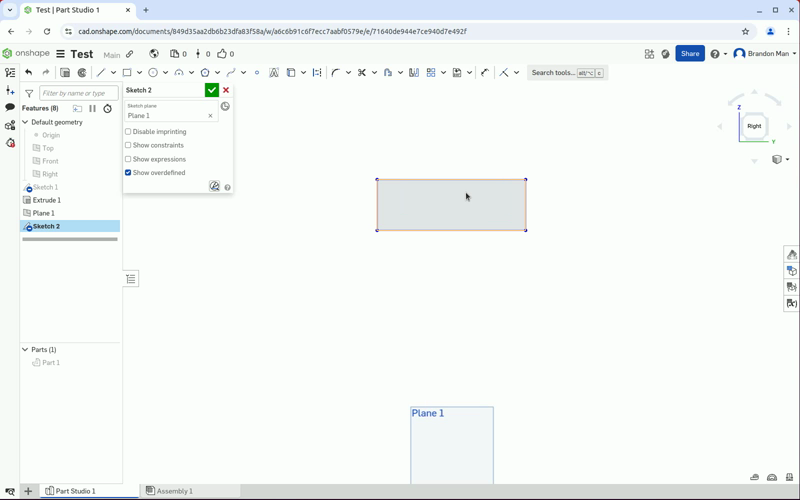
scroll(6)
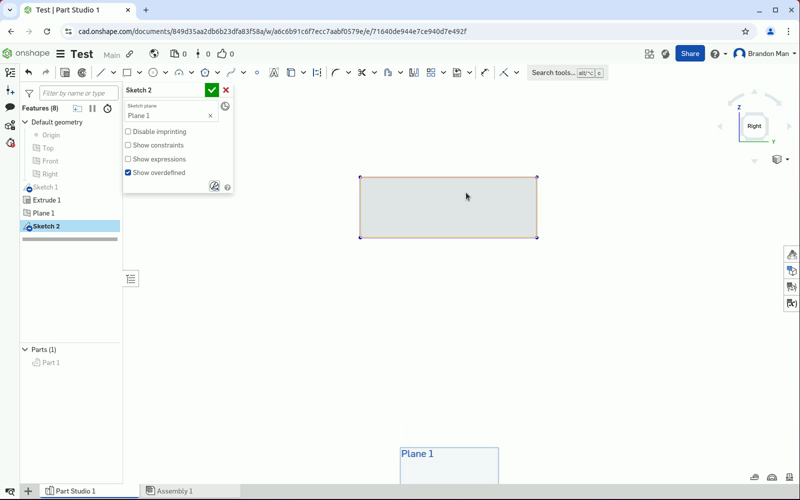
scroll(6)
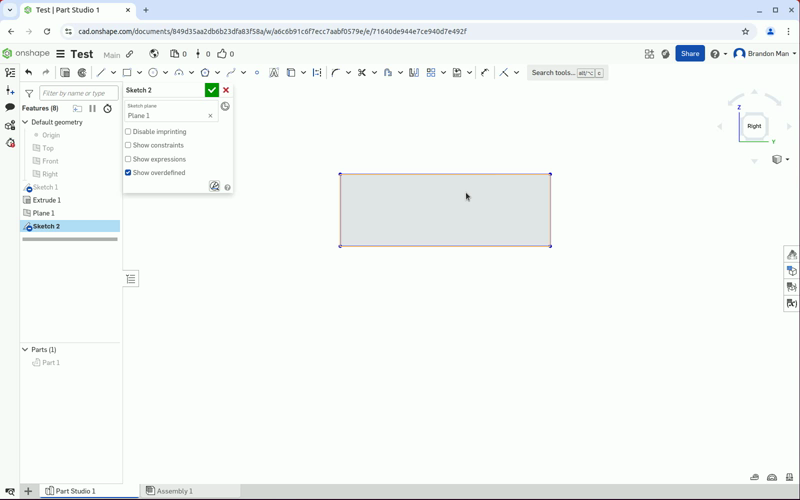
scroll(6)
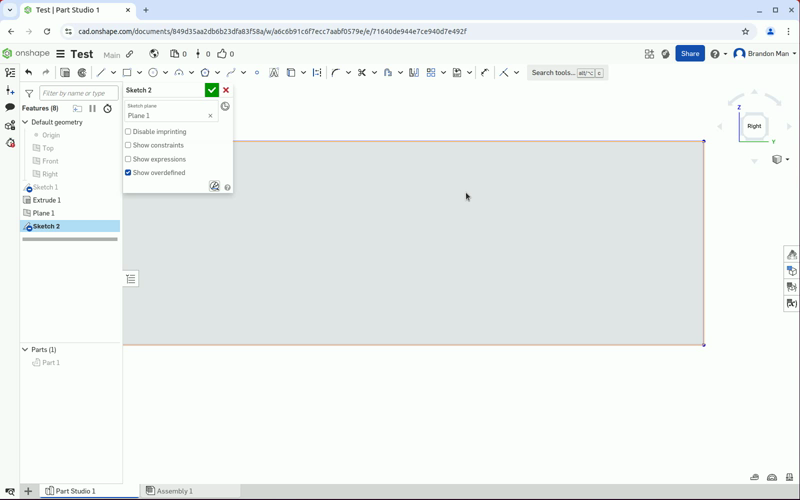
click(466, 192)
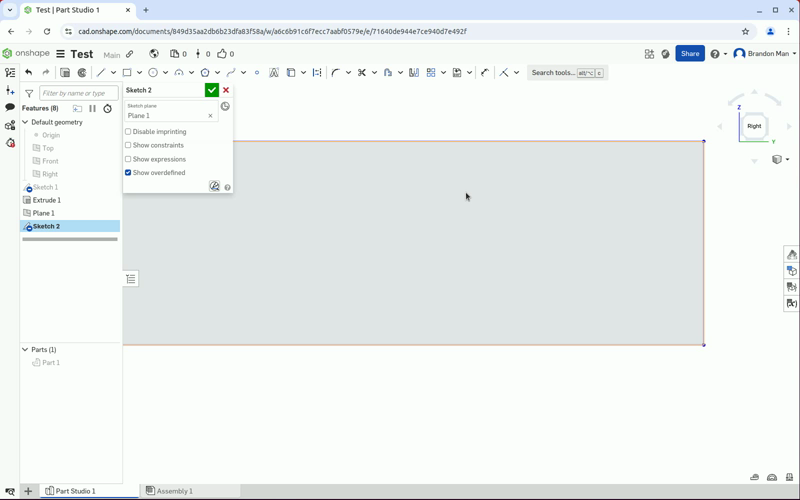
scroll(-6)
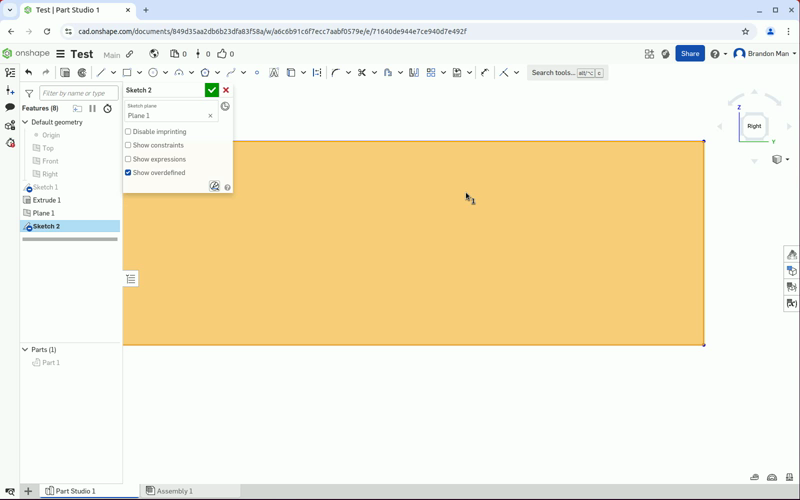
scroll(-6)
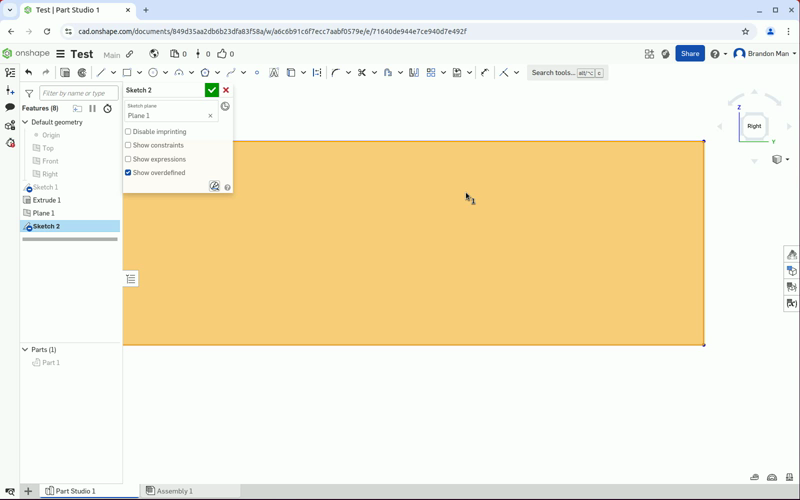
scroll(-6)
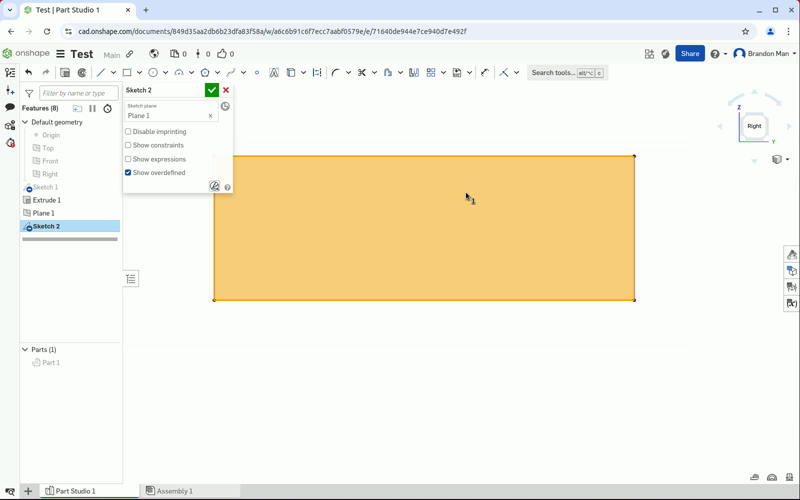
scroll(-6)
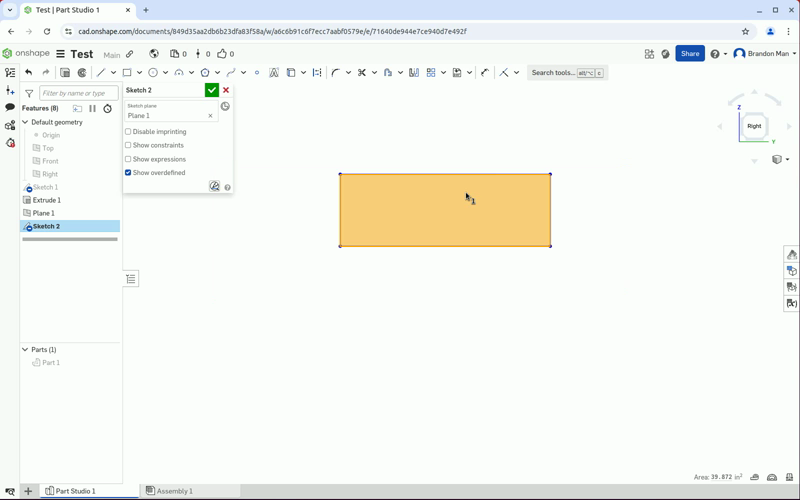
scroll(-6)
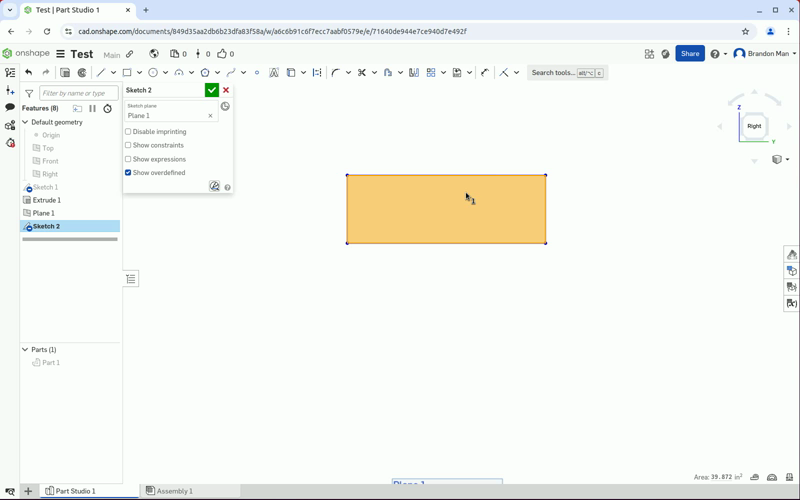
scroll(-6)
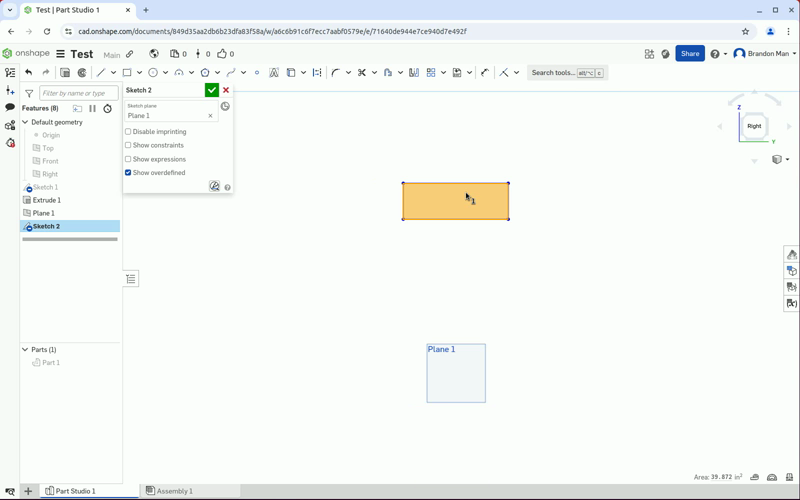
scroll(-6)
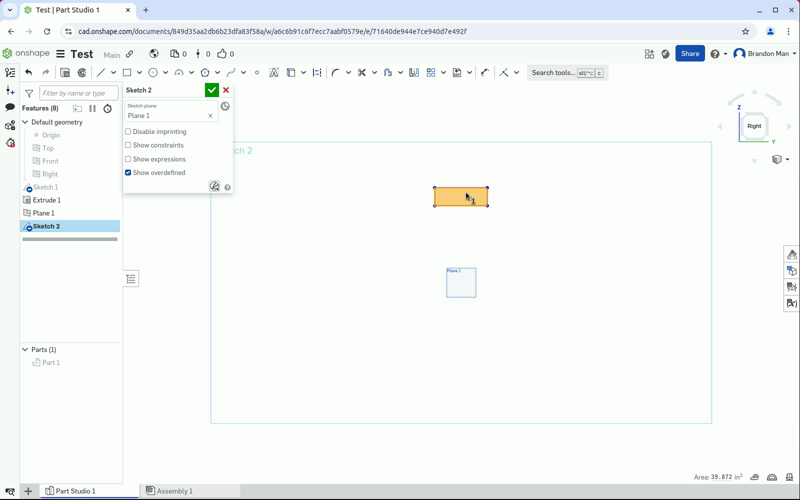
mouse_move(73, 352)
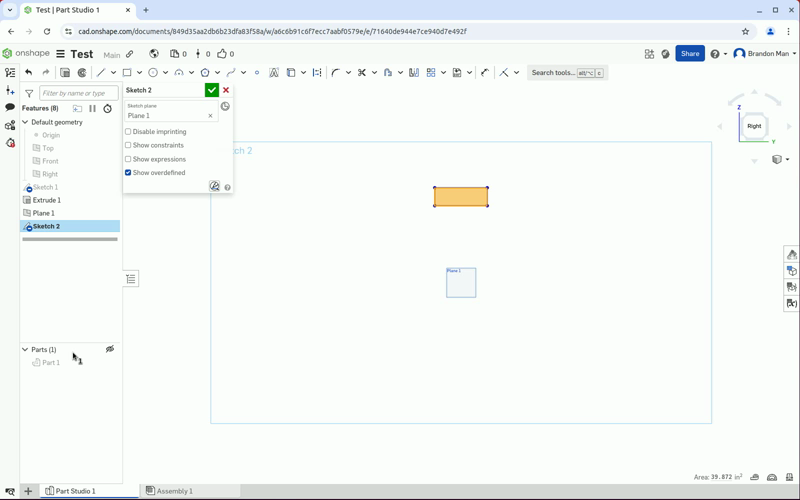
key(shift+y)
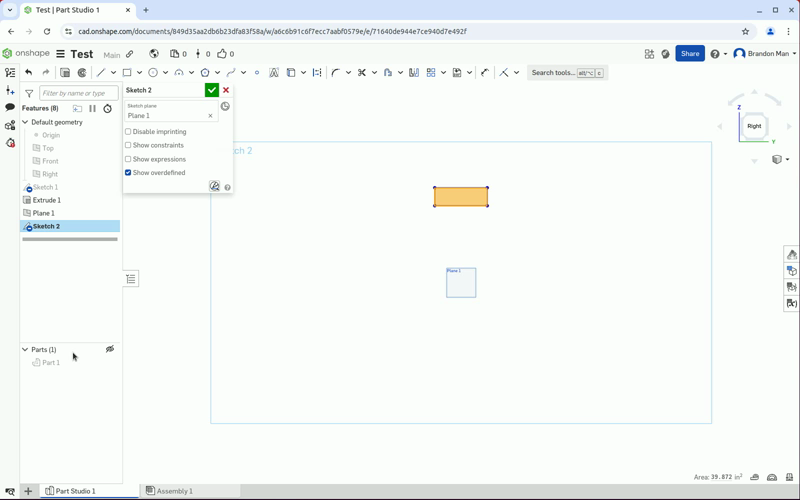
key(shift+e)
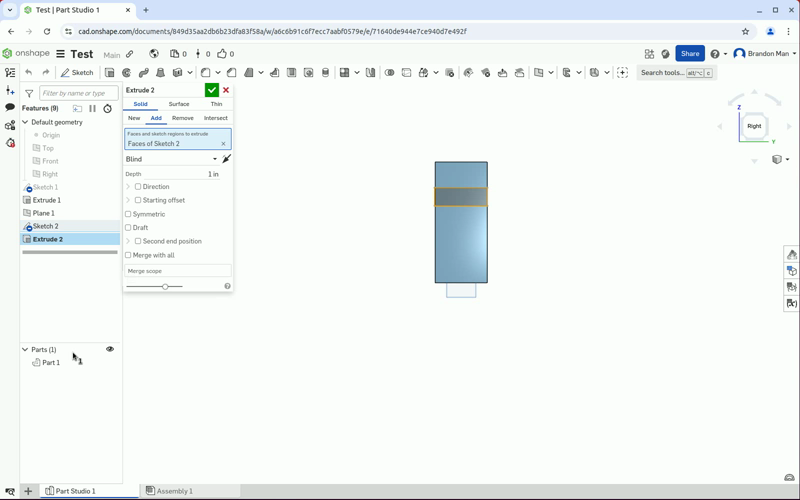
mouse_move(143, 106)
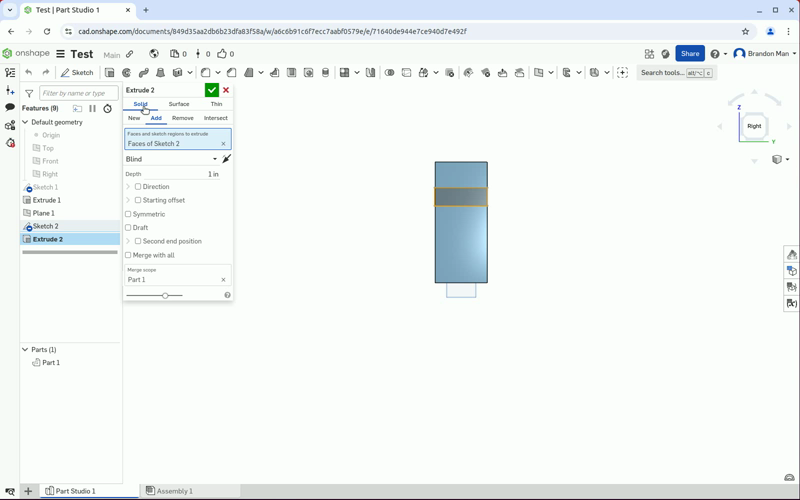
click(143, 106)
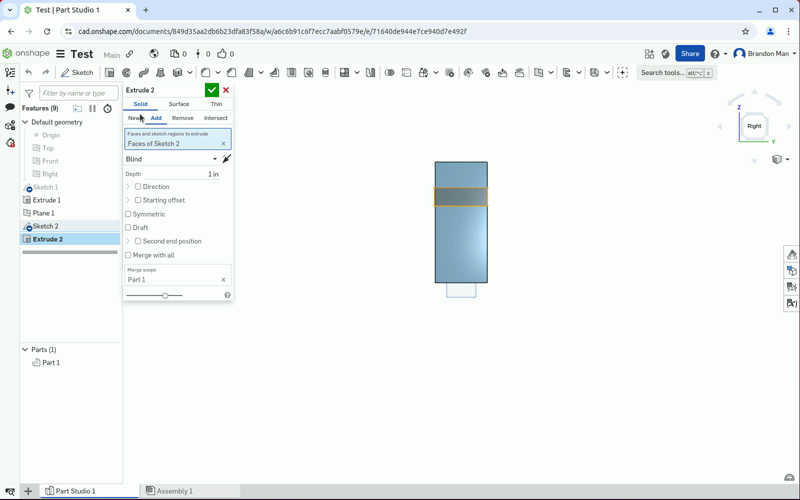
mouse_move(137, 120)
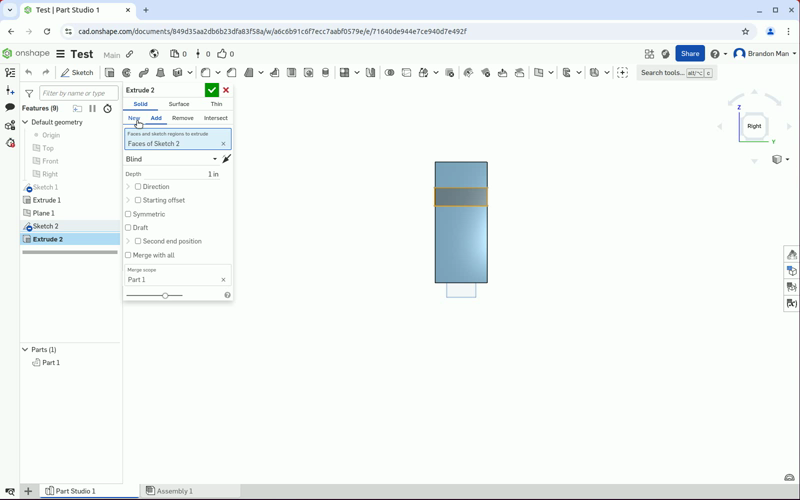
click(137, 120)
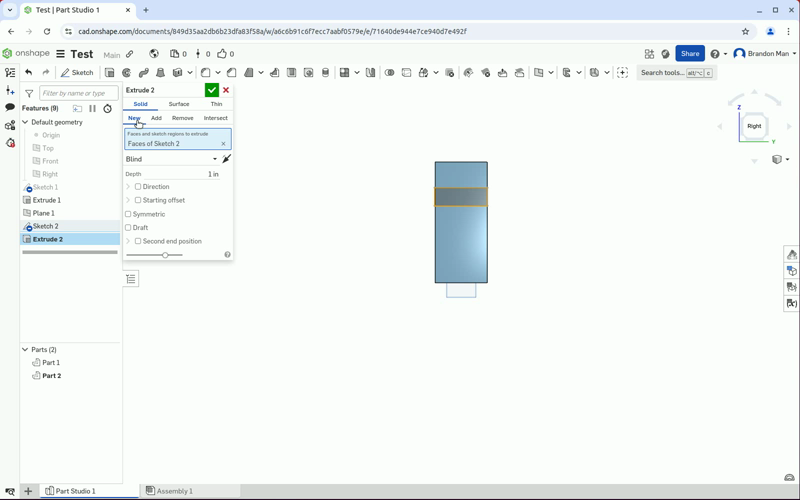
key(tab, 4)
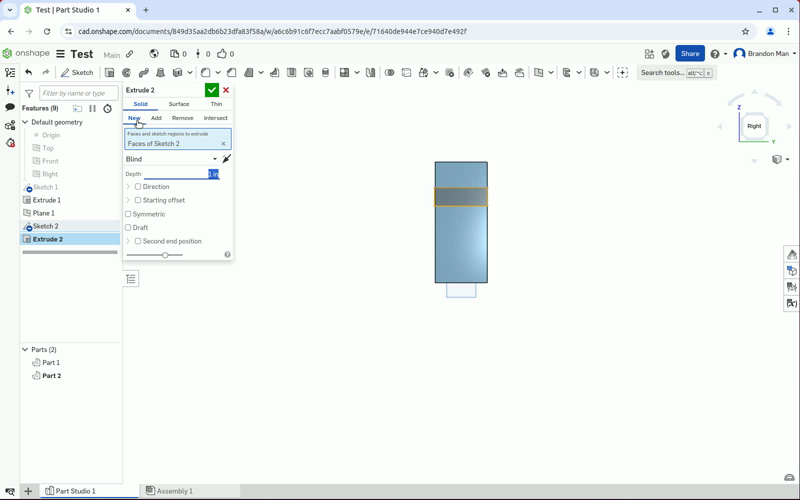
text(3.611)
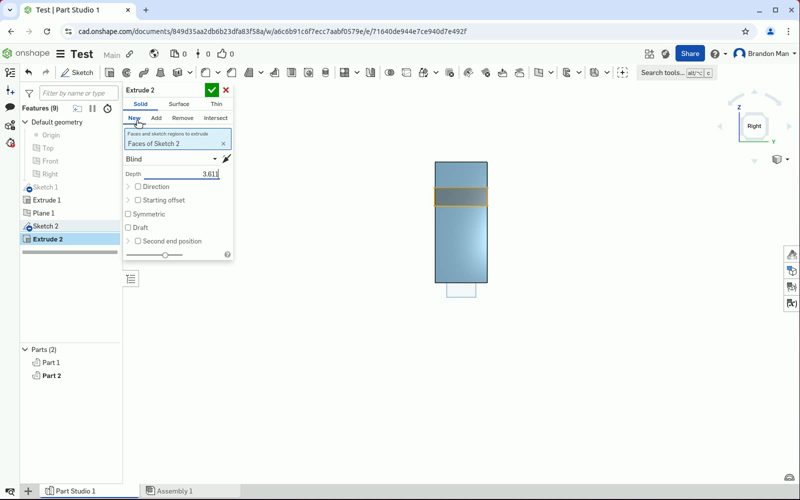
key(enter)
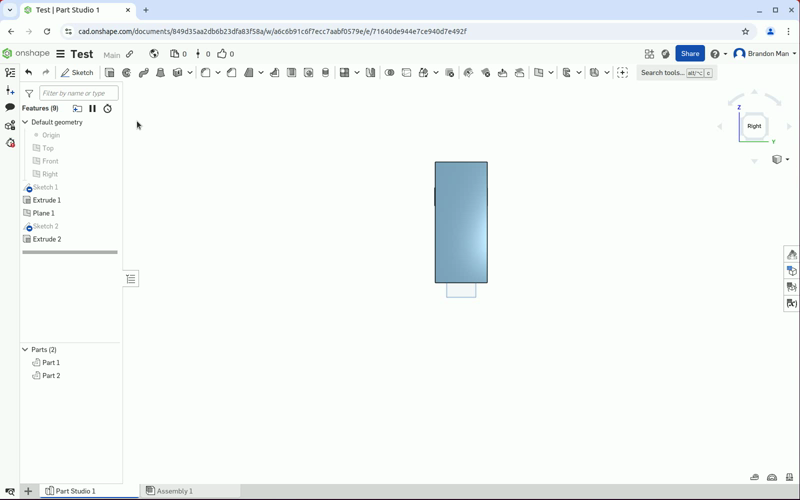
key(shift+h)
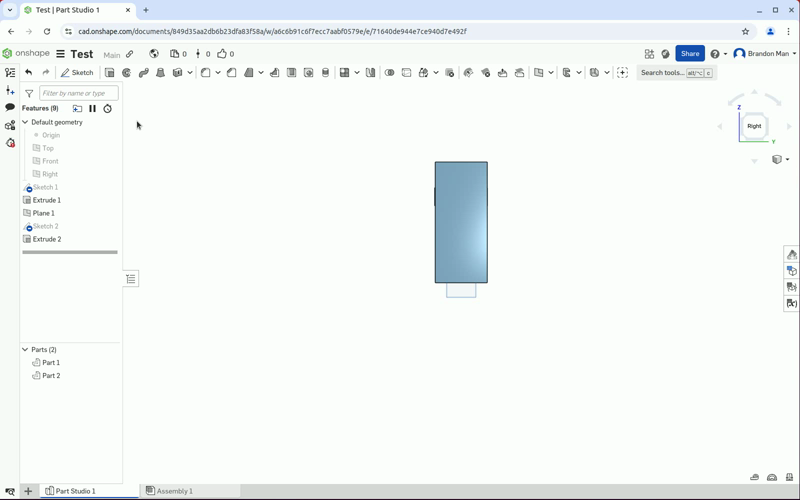
key(shift+h)
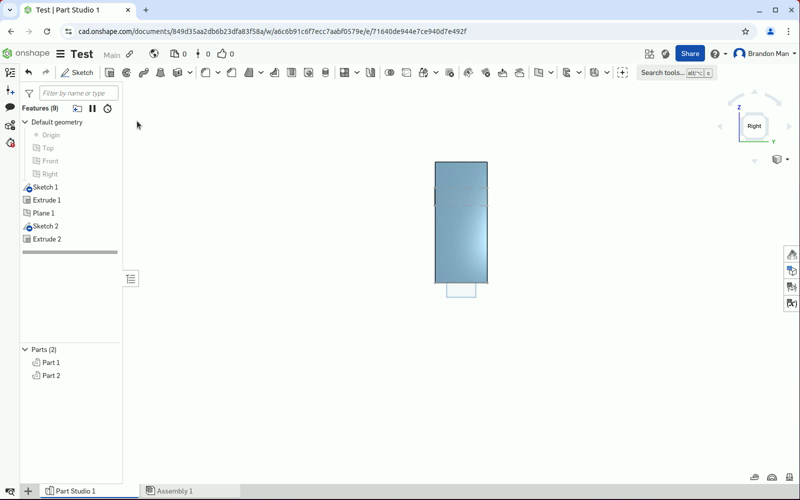
key(shift+7)
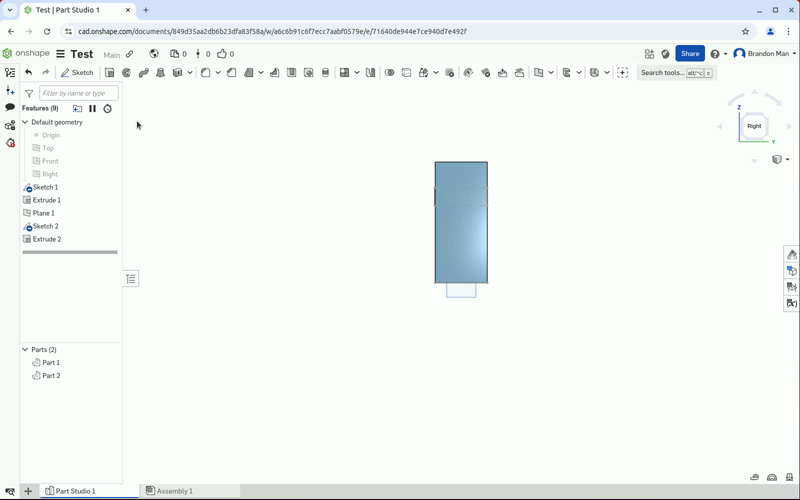
key(right, 2)
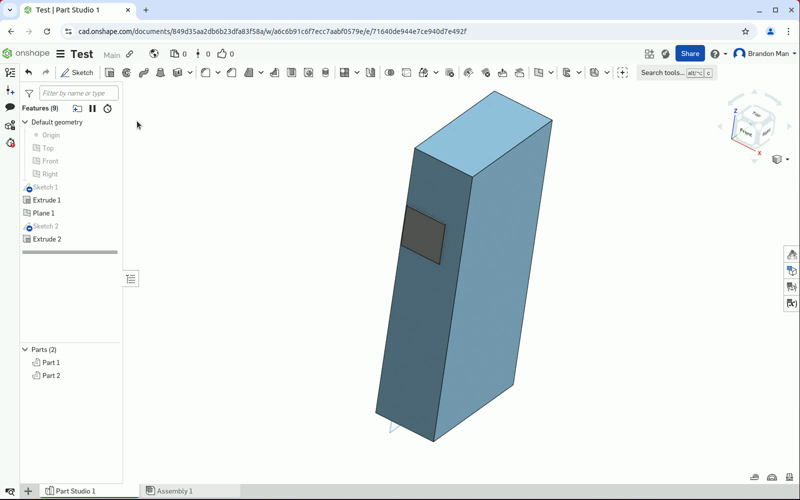
key(down, 2)
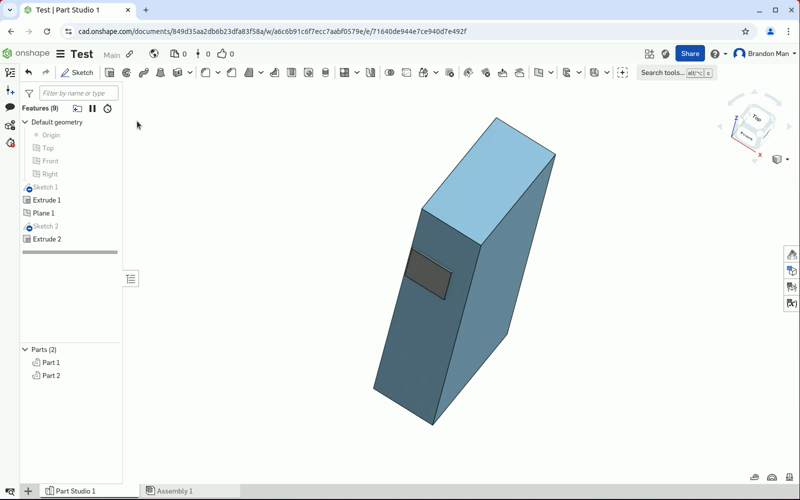
key(up, 2)
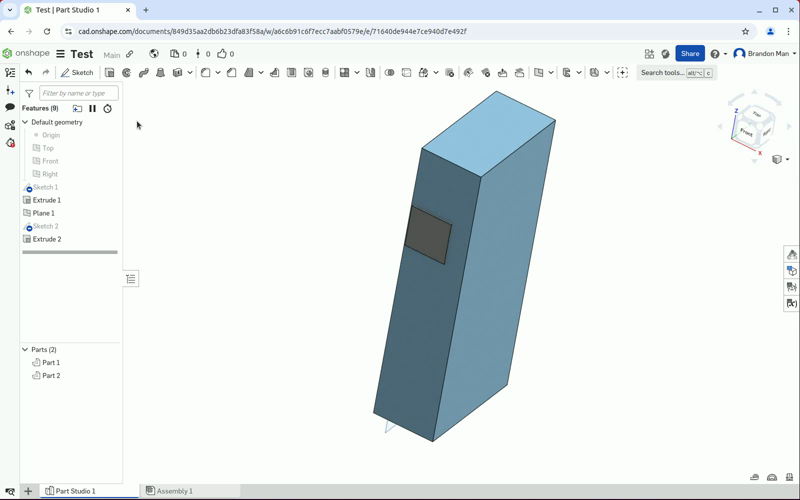
key(left, 2)
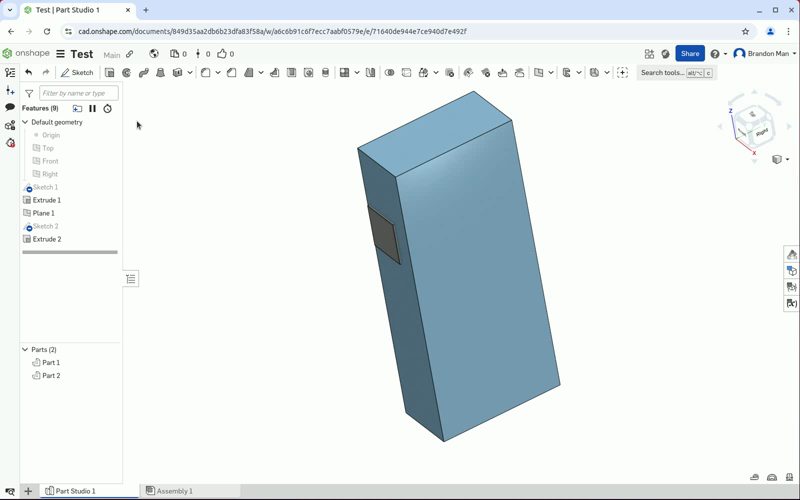
mouse_move(73, 189)
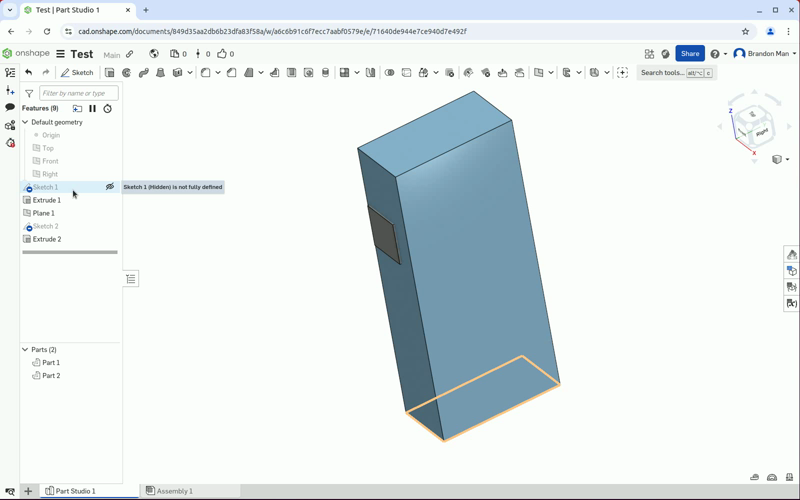
click(73, 189)